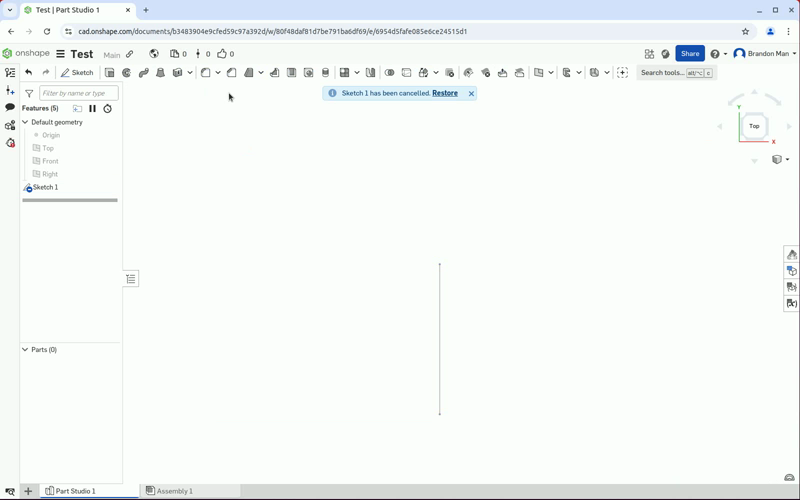
key(shift+h)
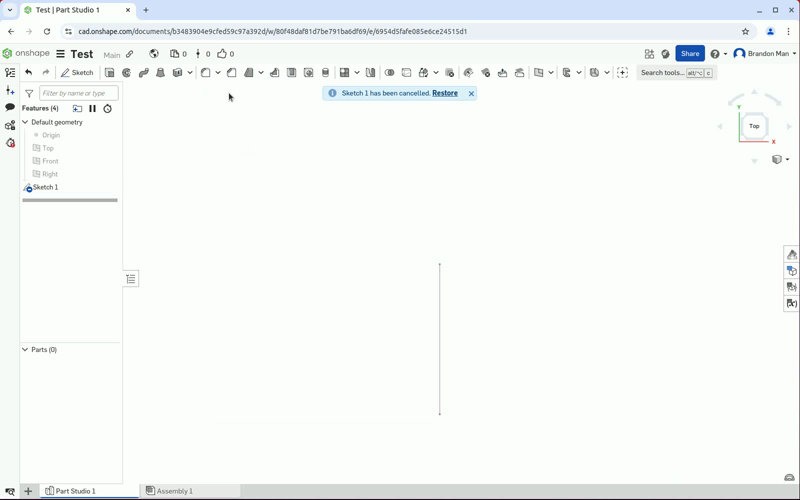
key(shift+s)
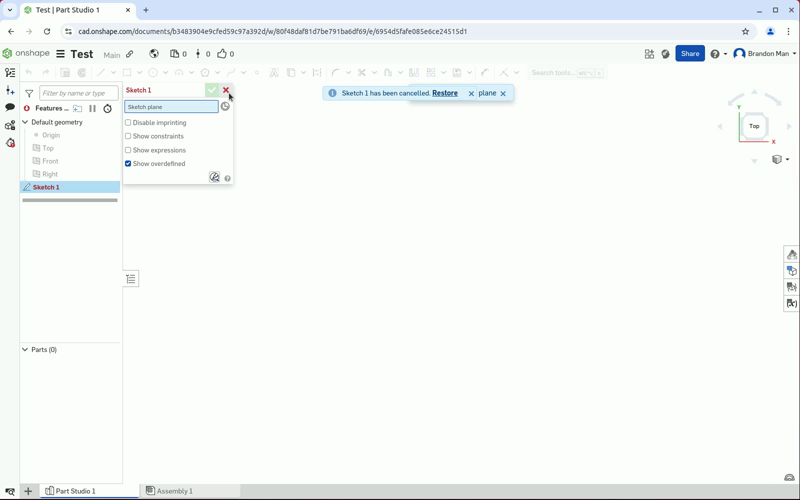
mouse_move(73, 150)
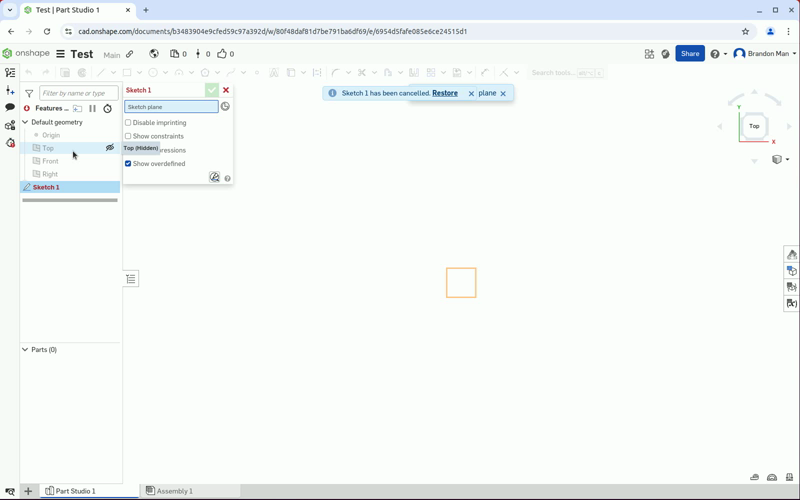
click(73, 150)
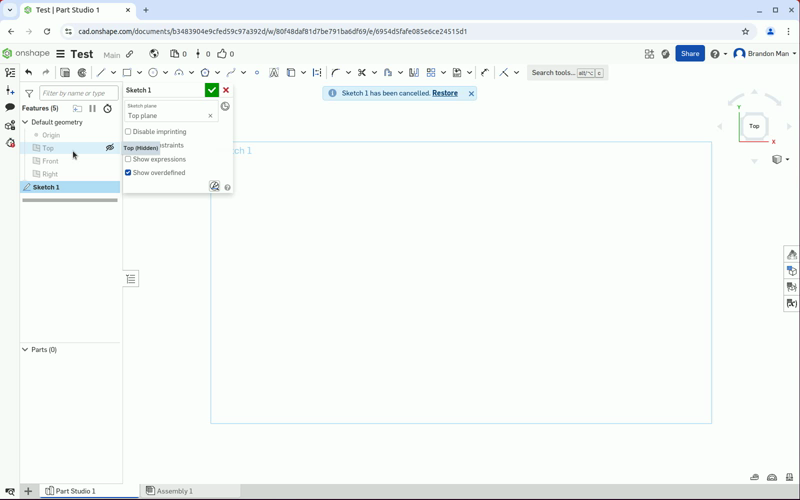
mouse_move(73, 352)
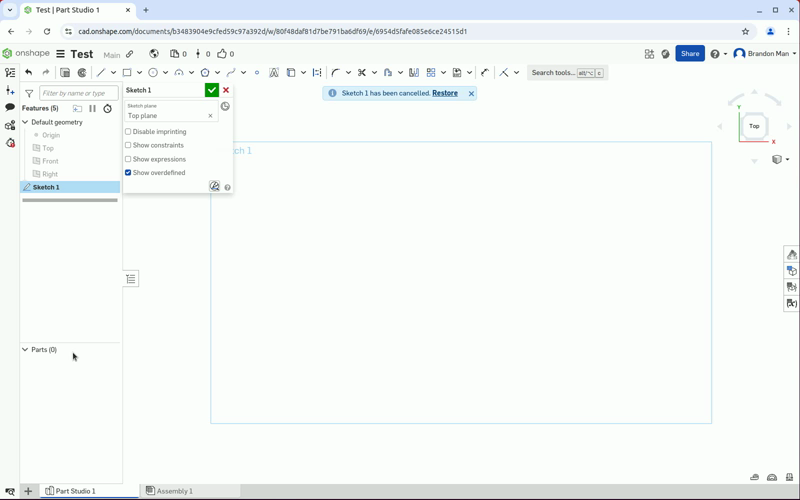
key(y)
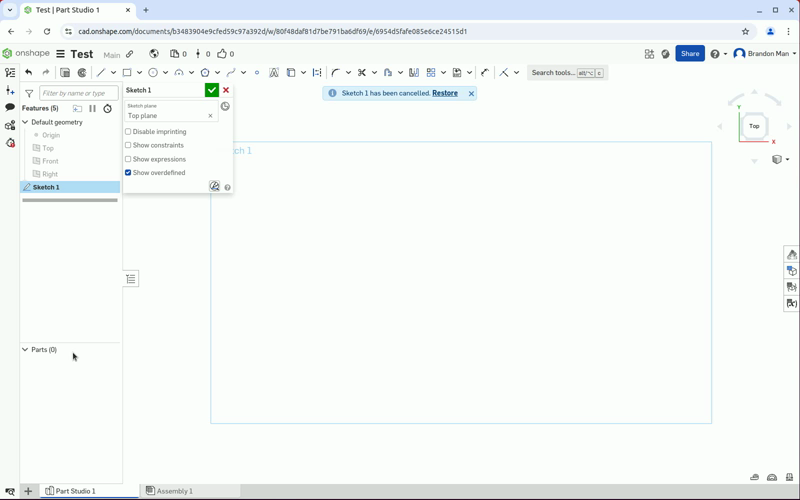
key(c)
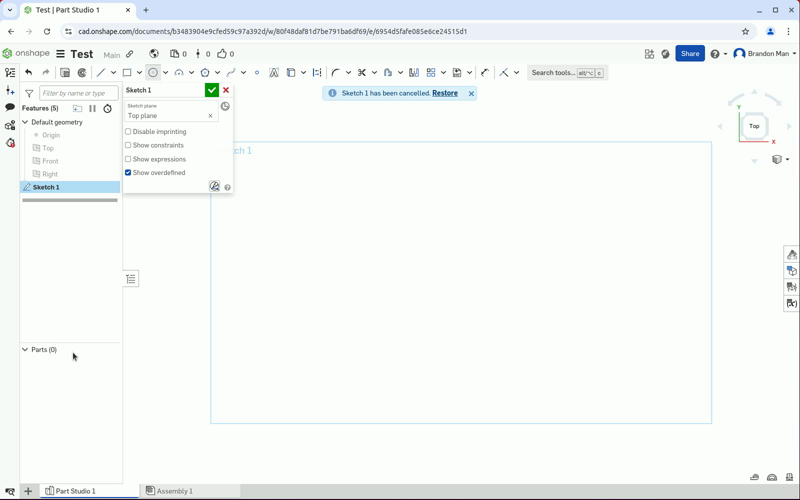
key_down(shift)
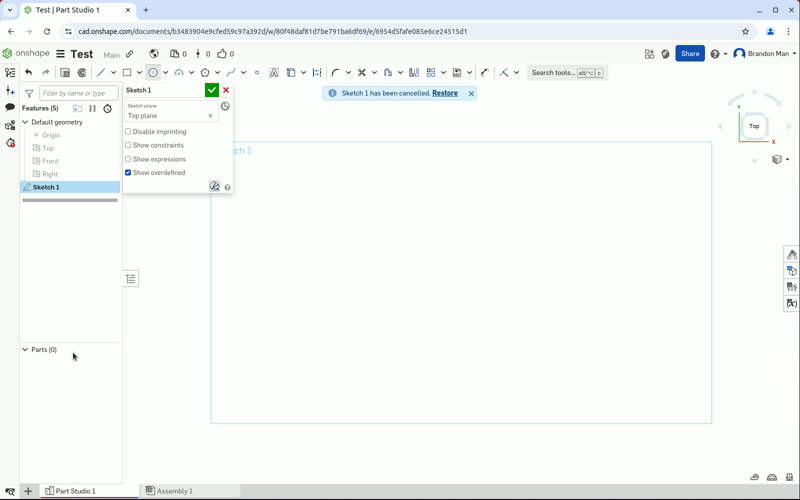
mouse_move(461, 282)
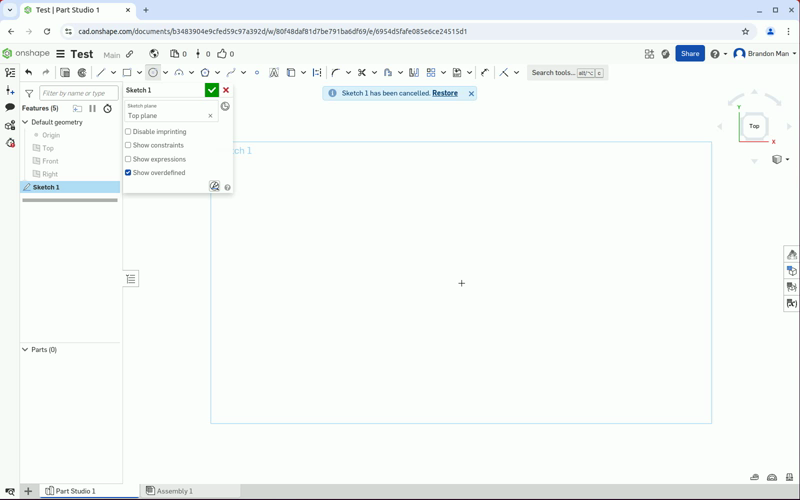
click(461, 282)
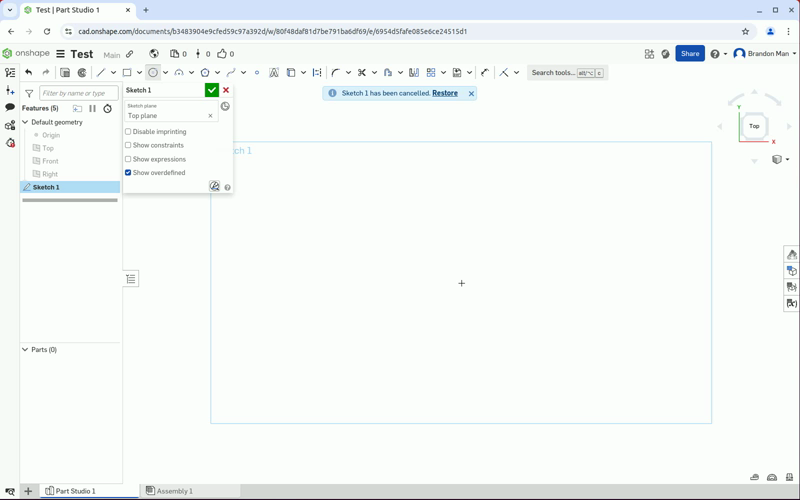
key_up(shift)
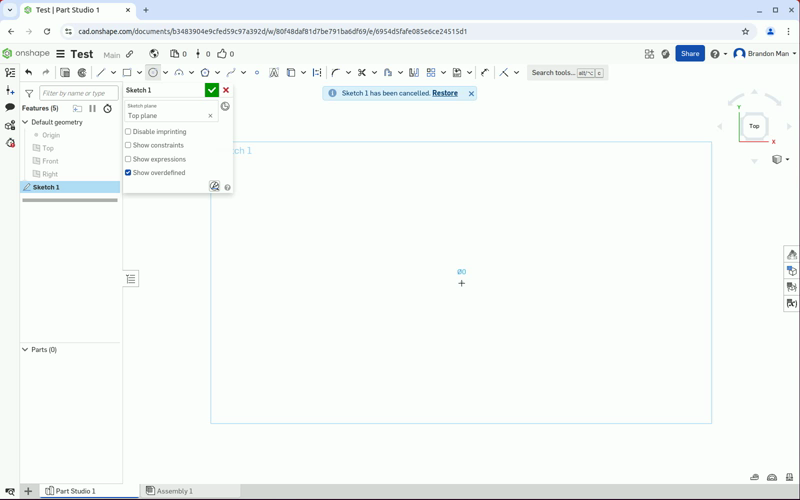
mouse_move(468, 282)
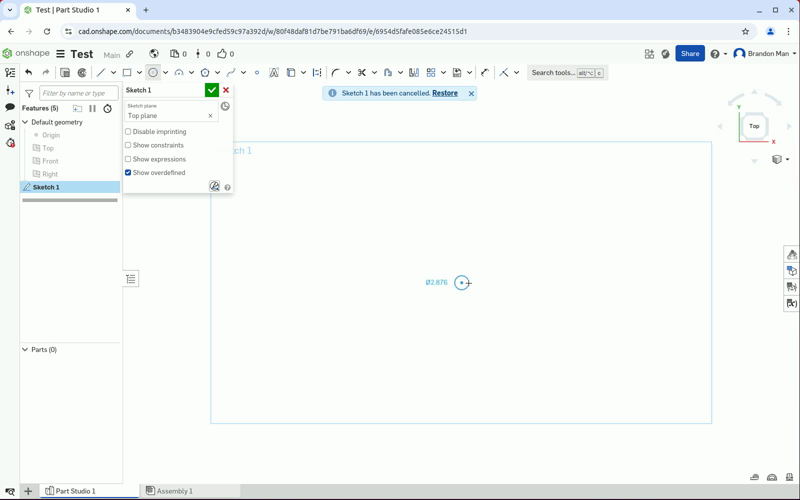
click(468, 282)
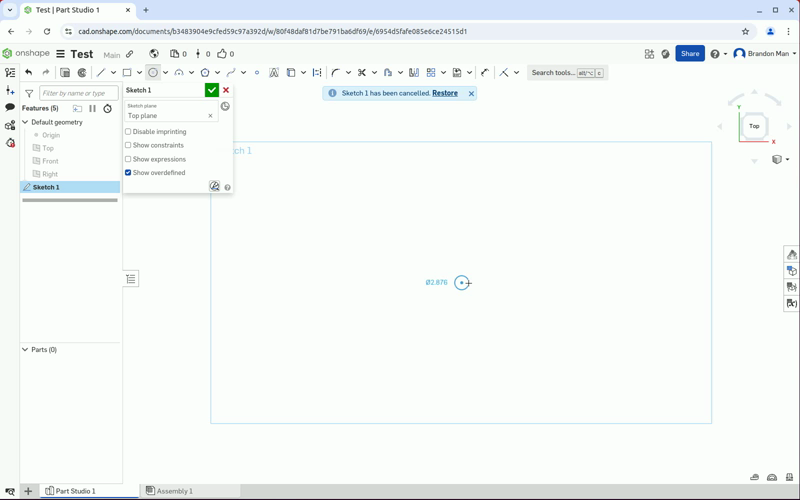
key(esc)
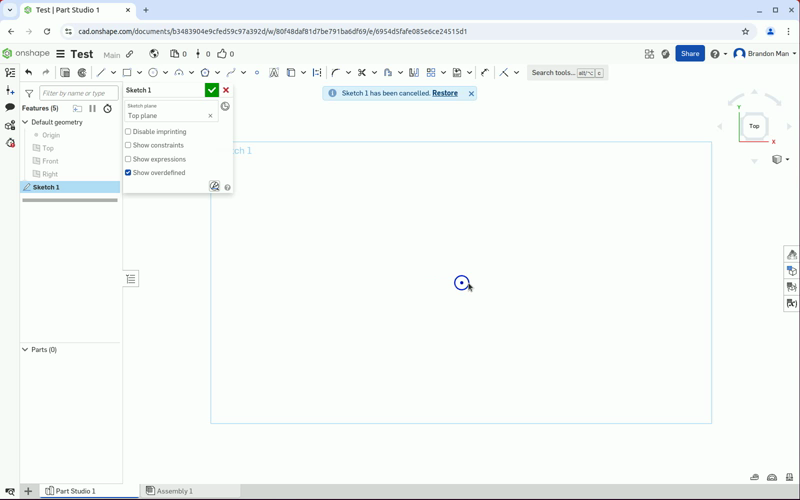
mouse_move(461, 289)
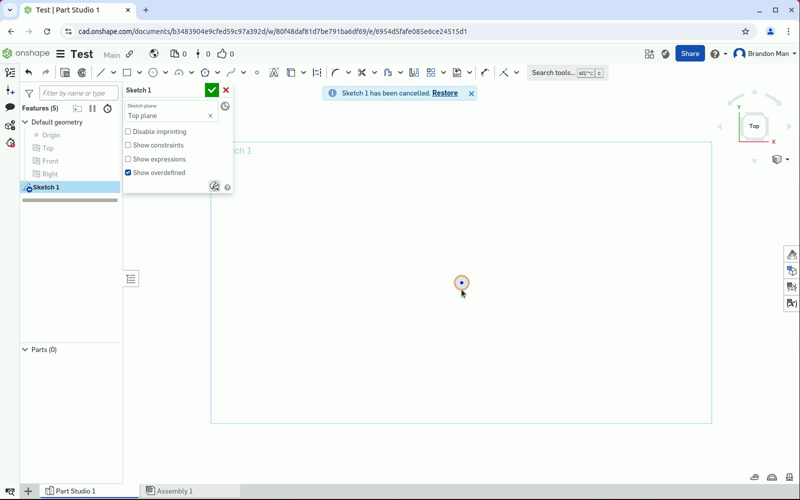
scroll(6)
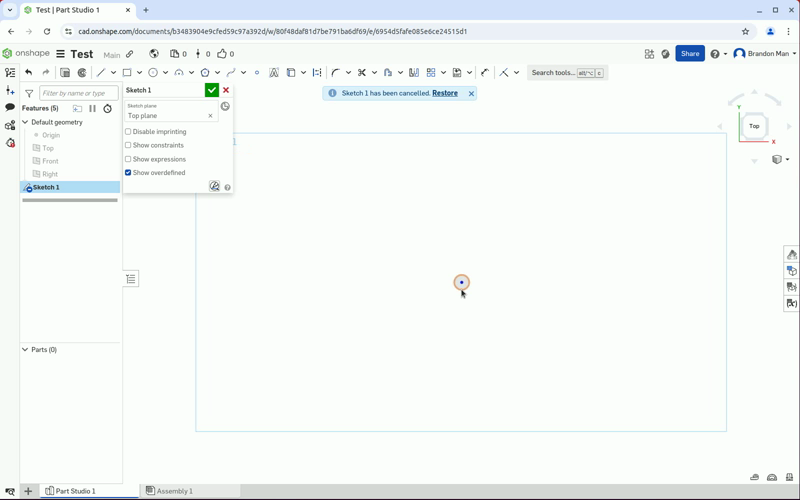
scroll(6)
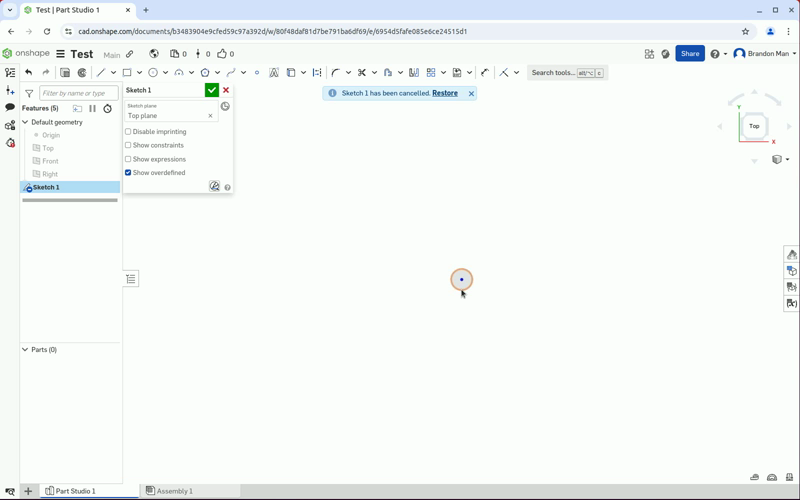
scroll(6)
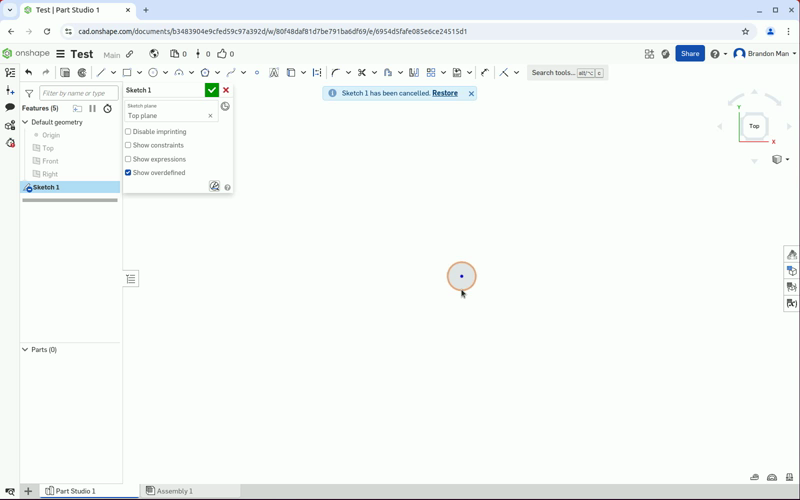
scroll(6)
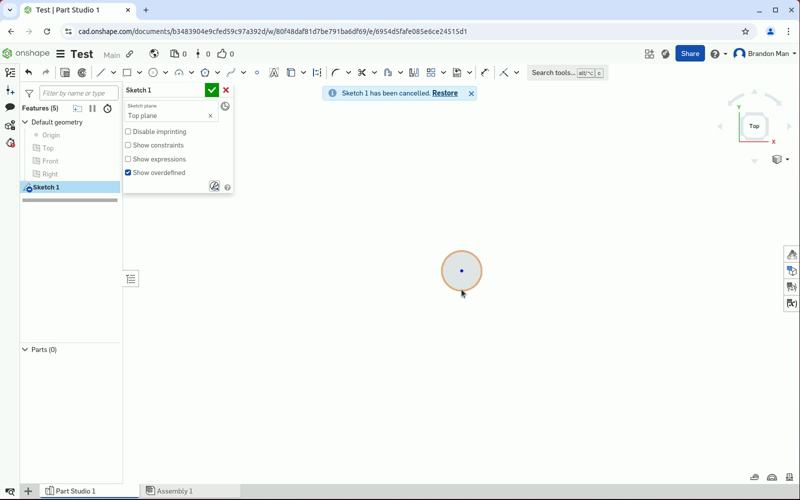
scroll(6)
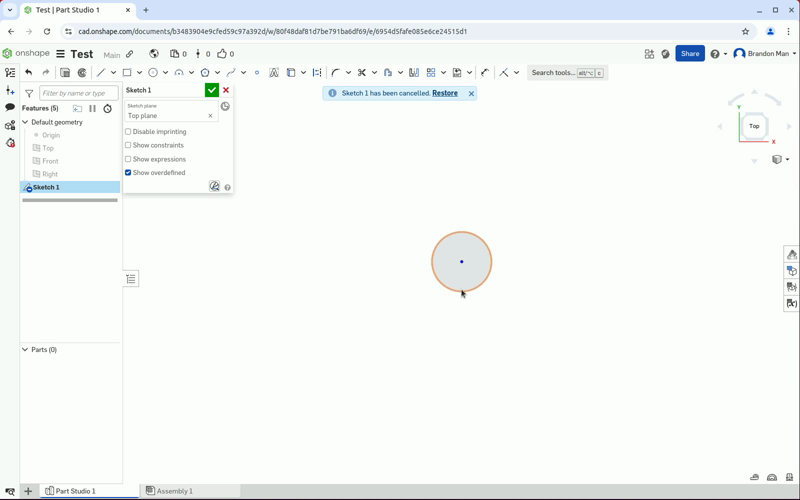
scroll(6)
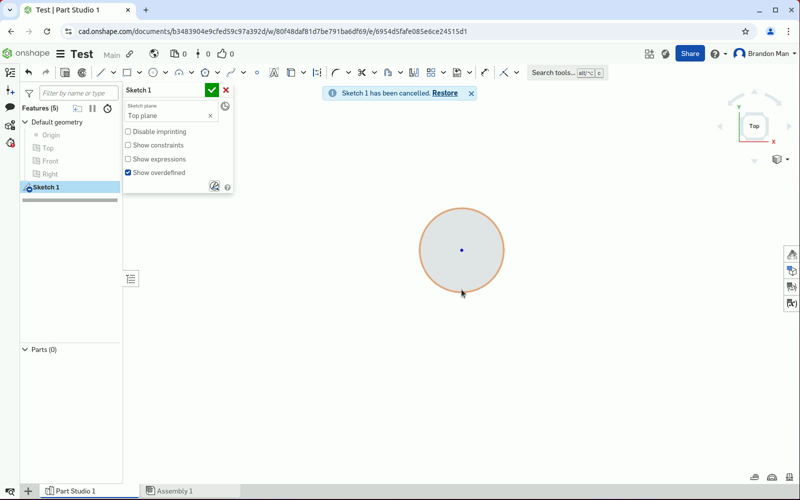
scroll(6)
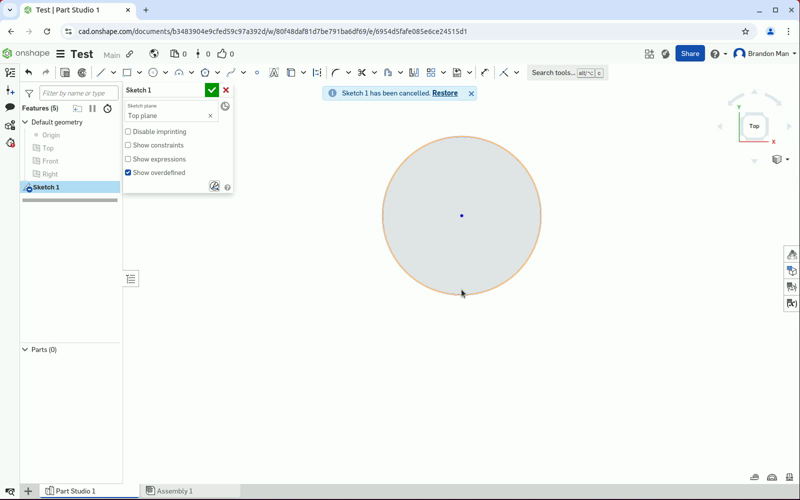
click(461, 289)
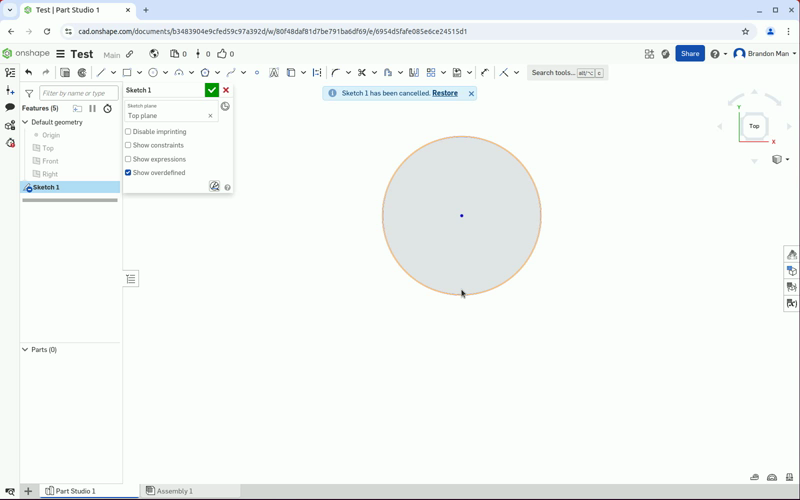
scroll(-6)
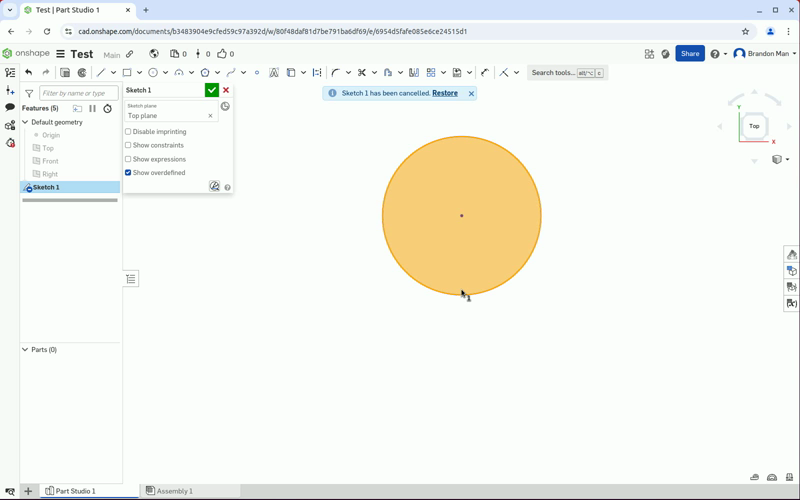
scroll(-6)
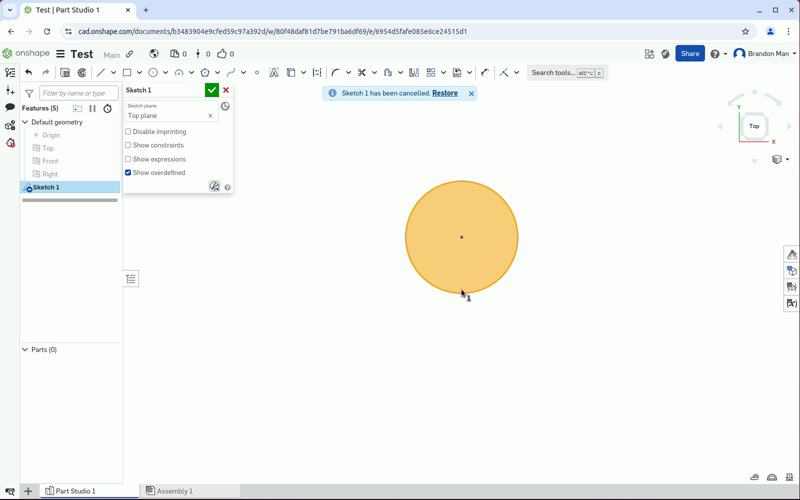
scroll(-6)
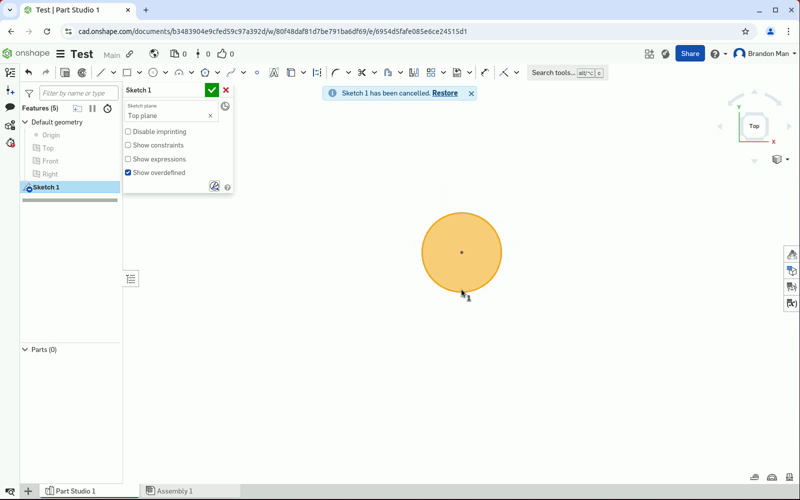
scroll(-6)
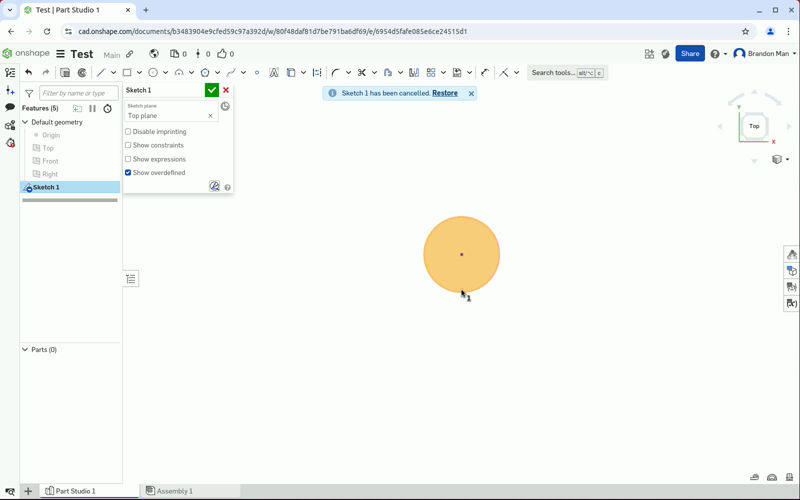
scroll(-6)
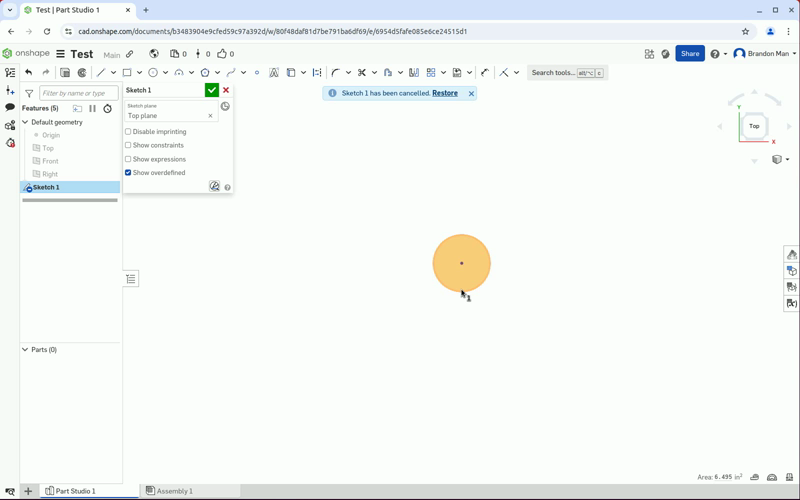
scroll(-6)
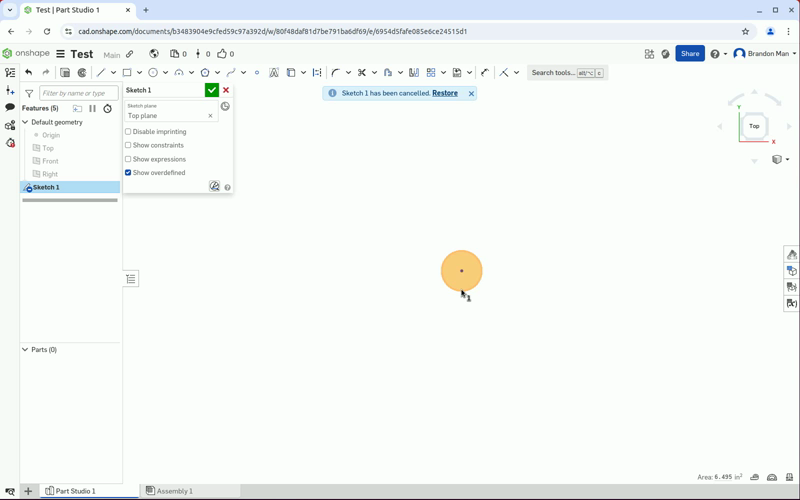
scroll(-6)
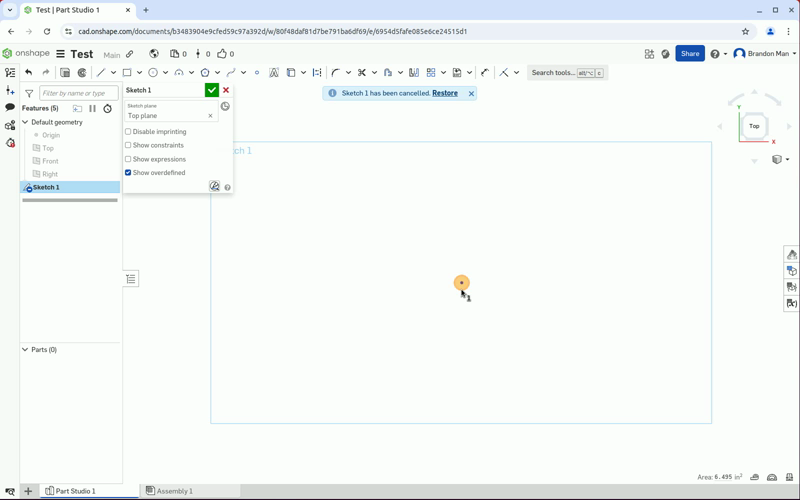
mouse_move(73, 352)
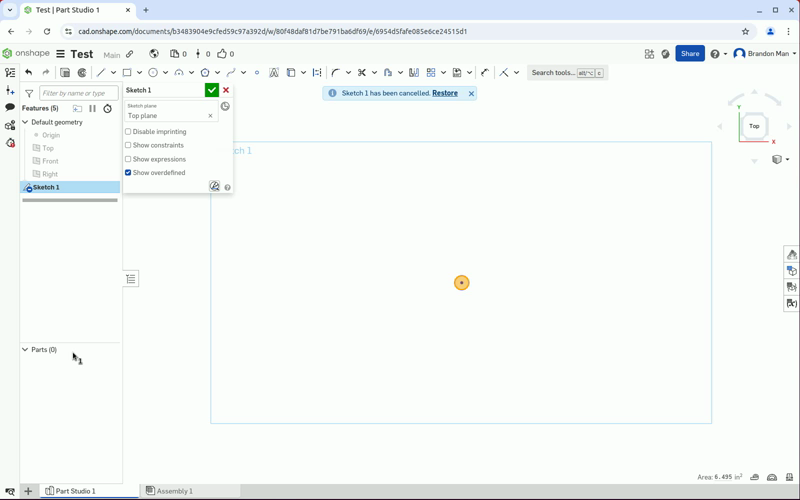
key(shift+y)
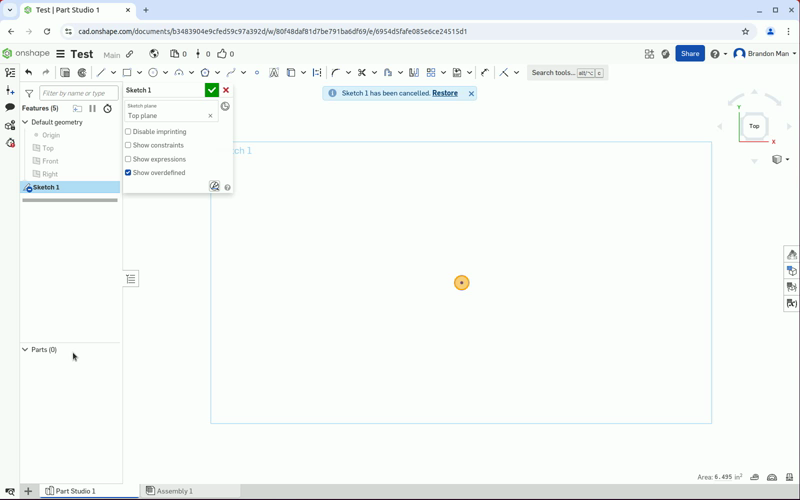
key(shift+e)
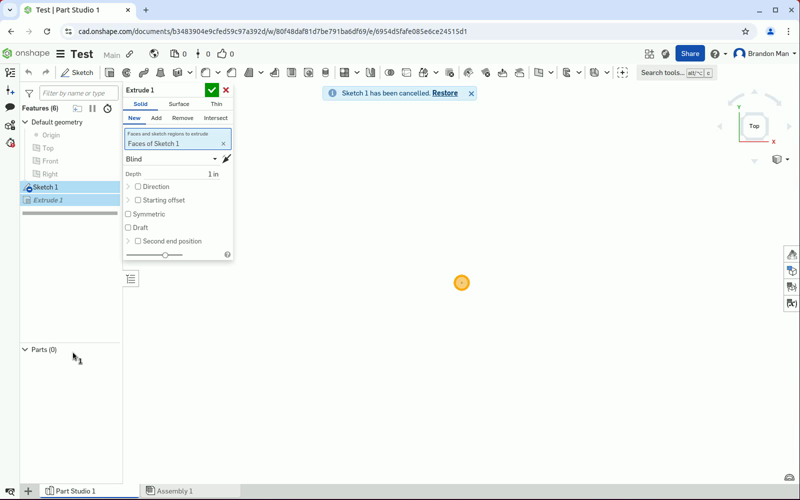
mouse_move(143, 106)
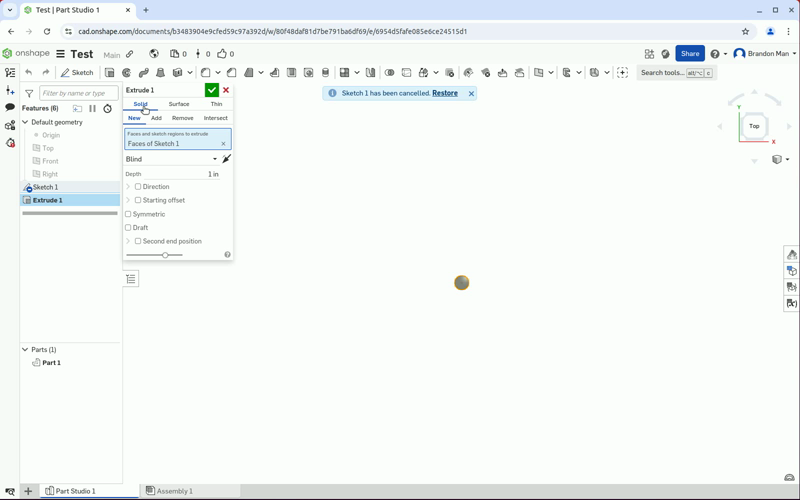
click(143, 106)
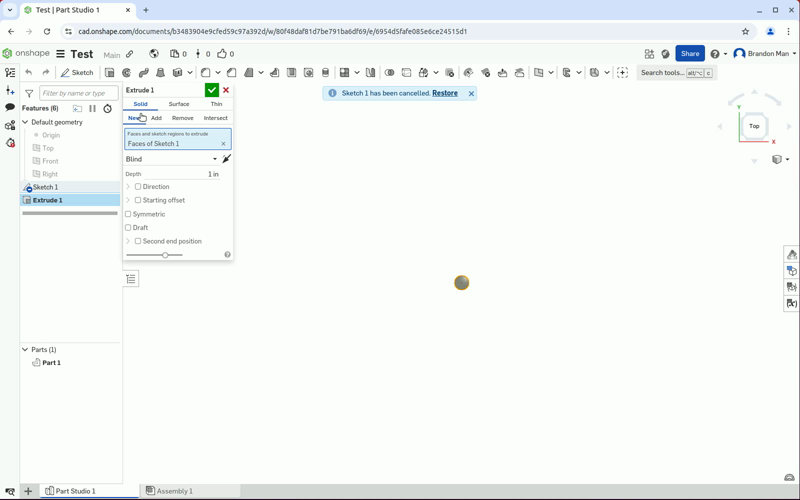
mouse_move(137, 120)
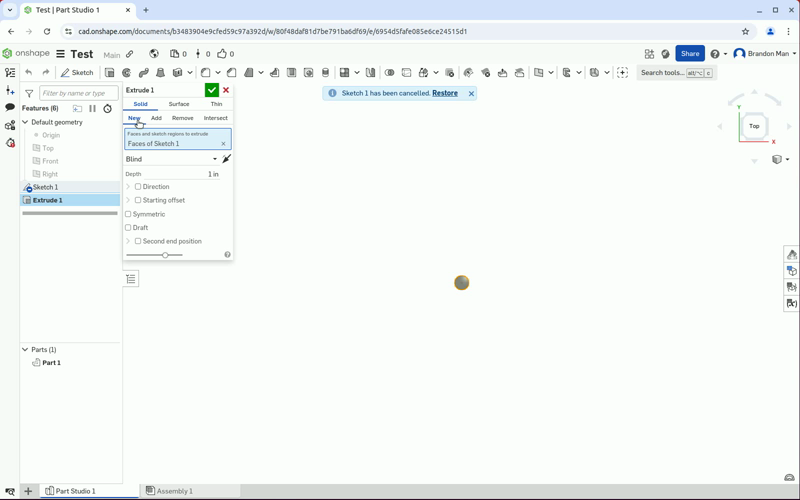
click(137, 120)
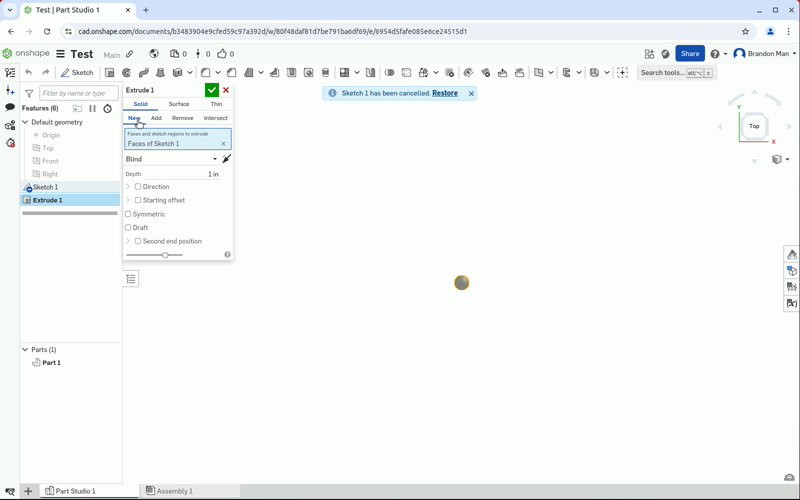
key(tab, 4)
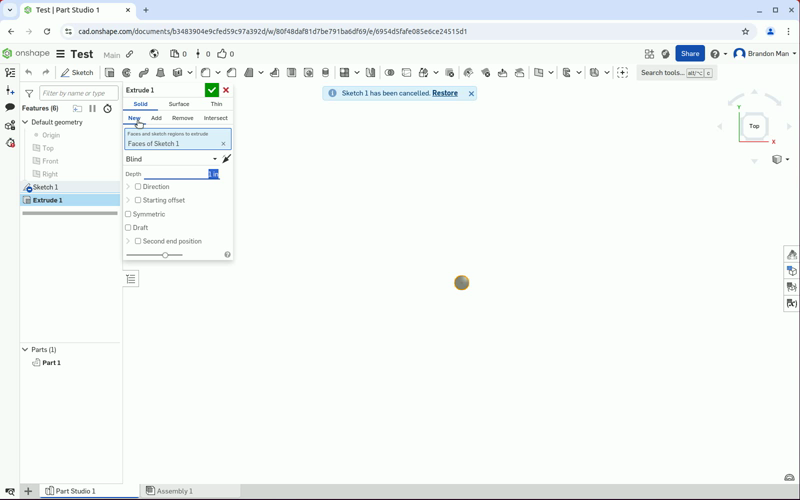
text(23.108)
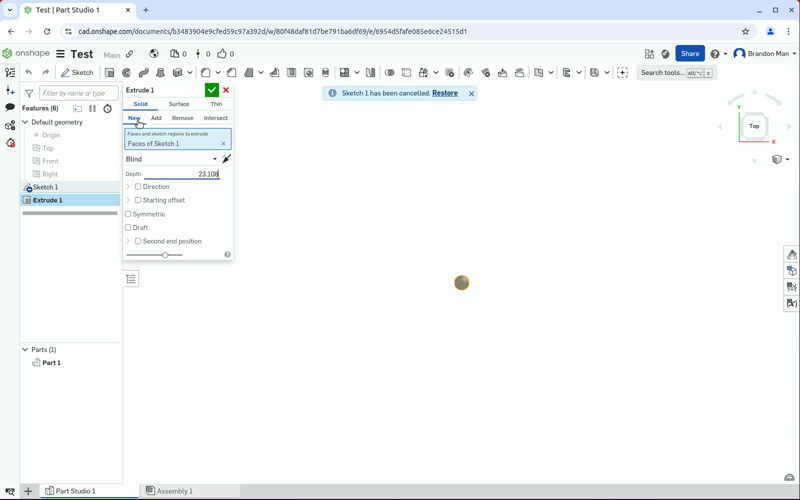
key(enter)
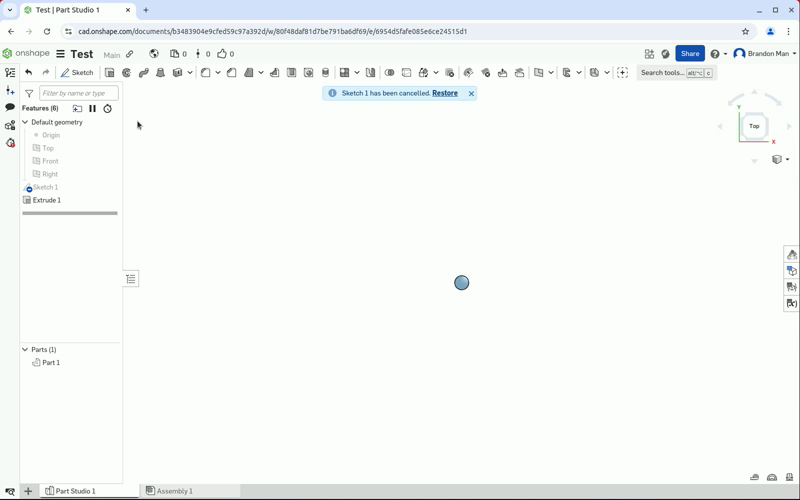
key(shift+h)
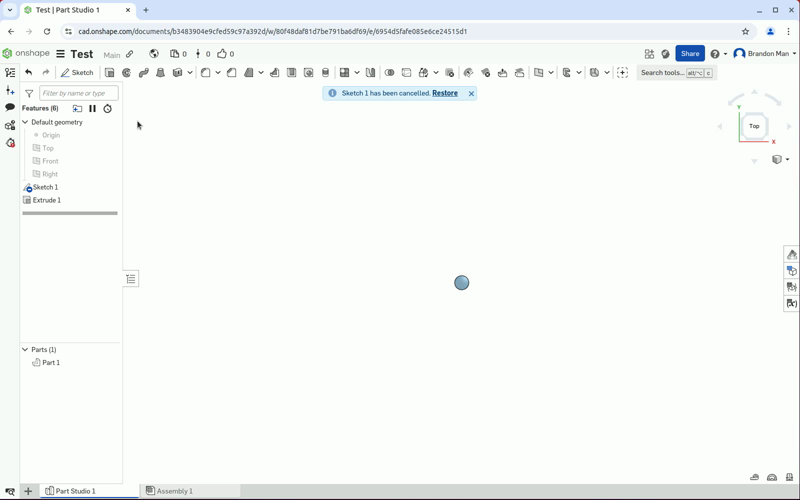
key(shift+h)
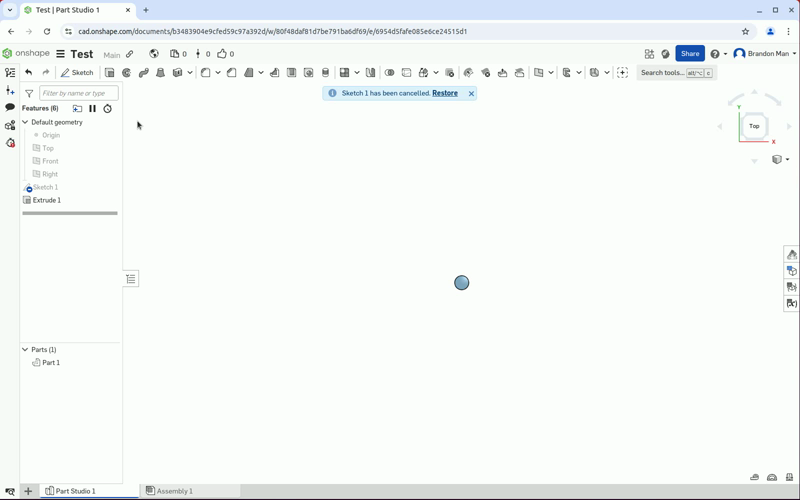
mouse_move(73, 189)
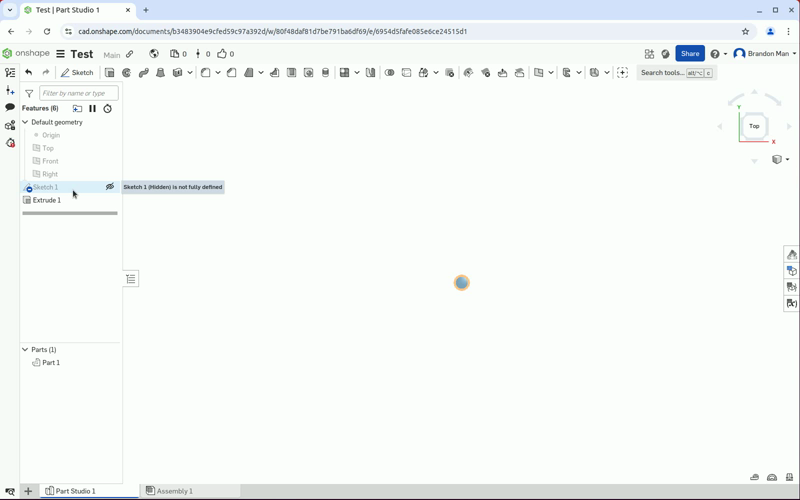
click(73, 189)
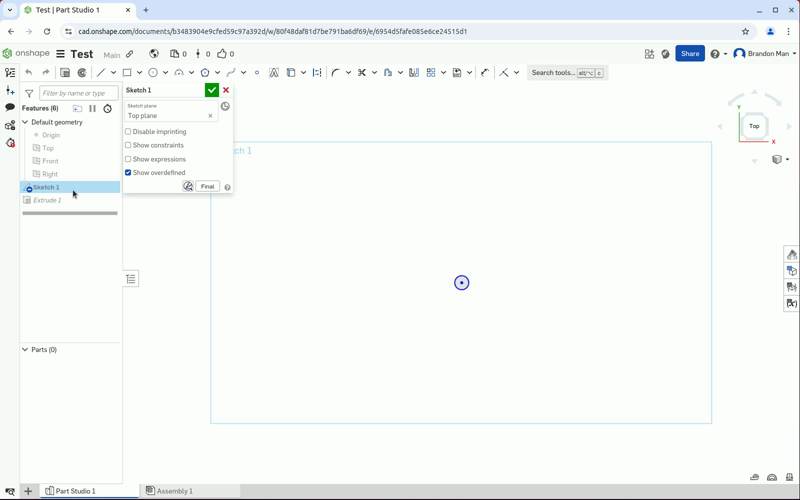
mouse_move(229, 92)
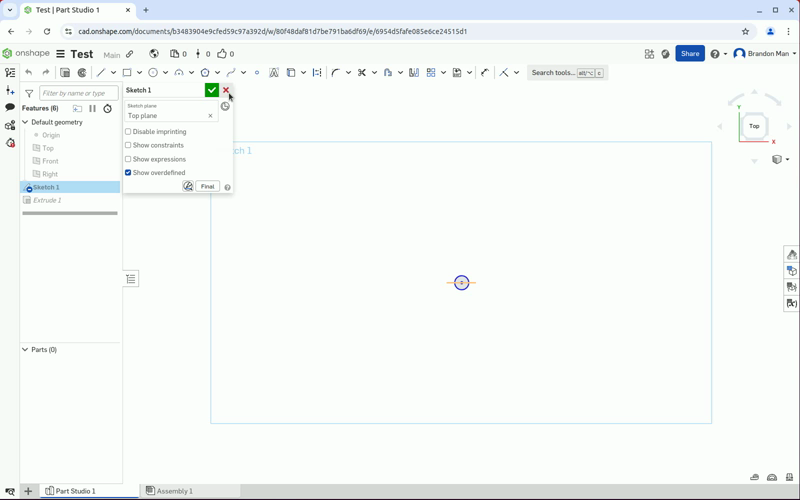
click(229, 92)
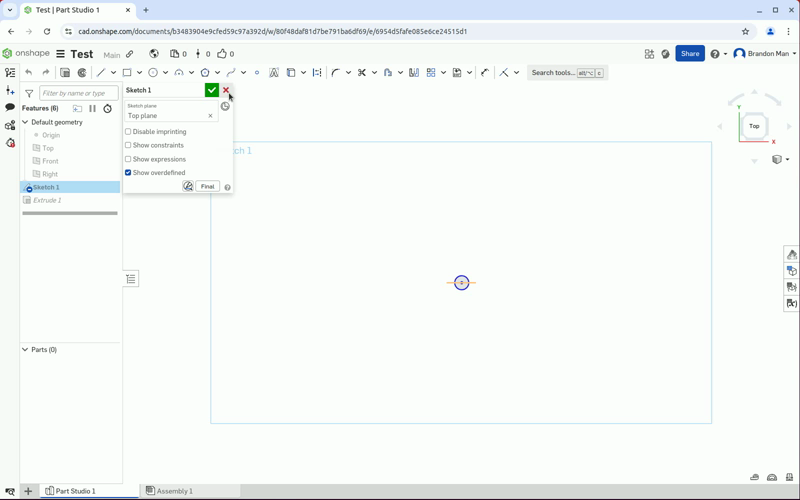
key(shift+s)
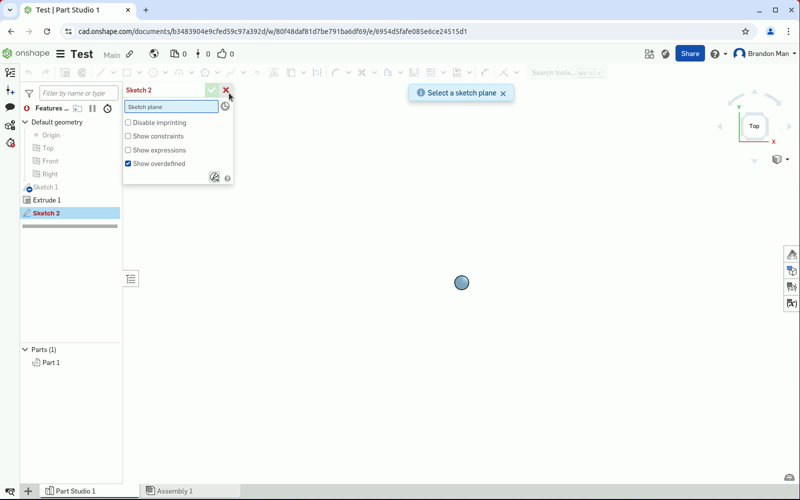
mouse_move(73, 150)
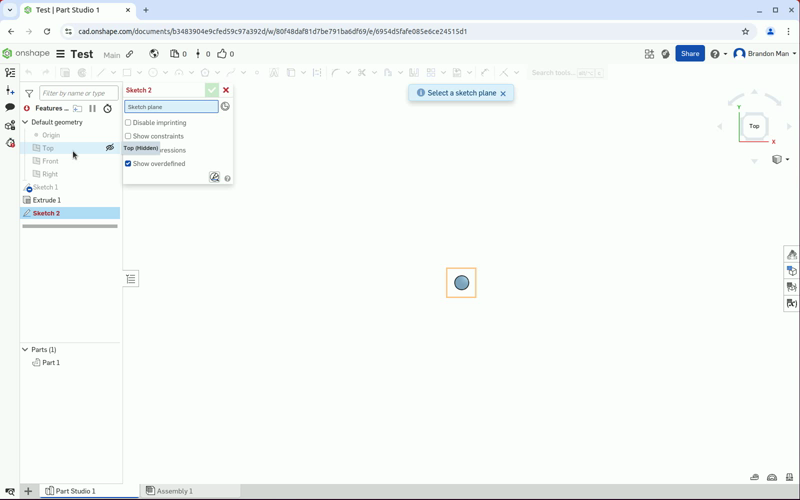
click(73, 150)
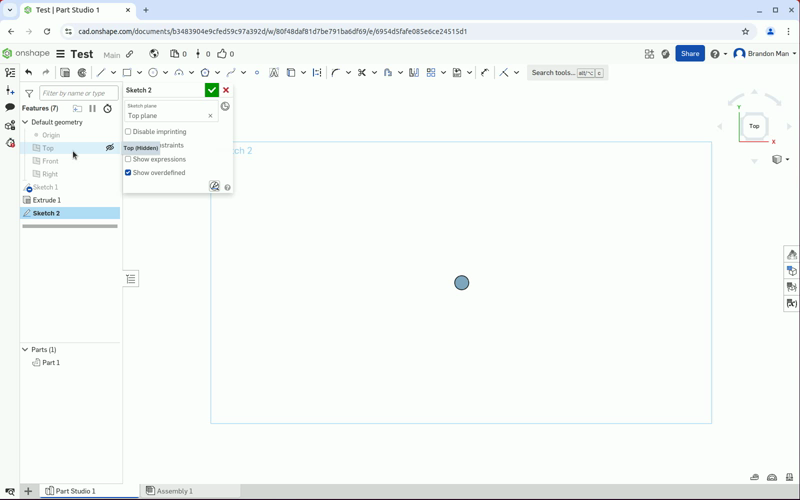
mouse_move(73, 352)
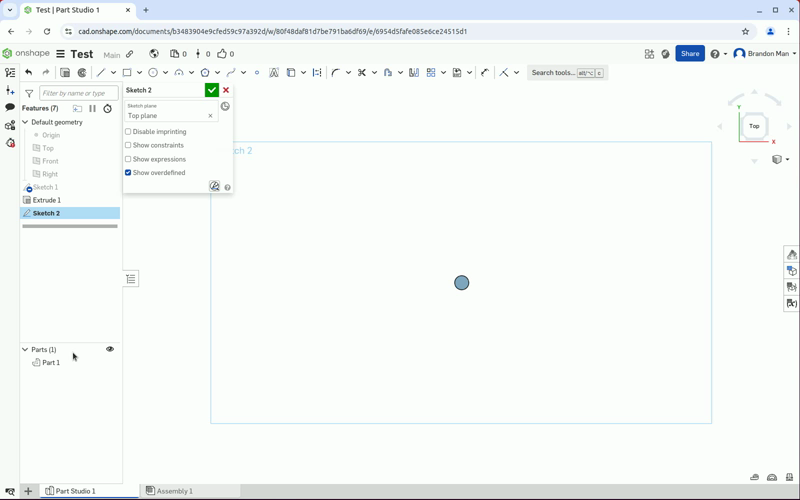
key(y)
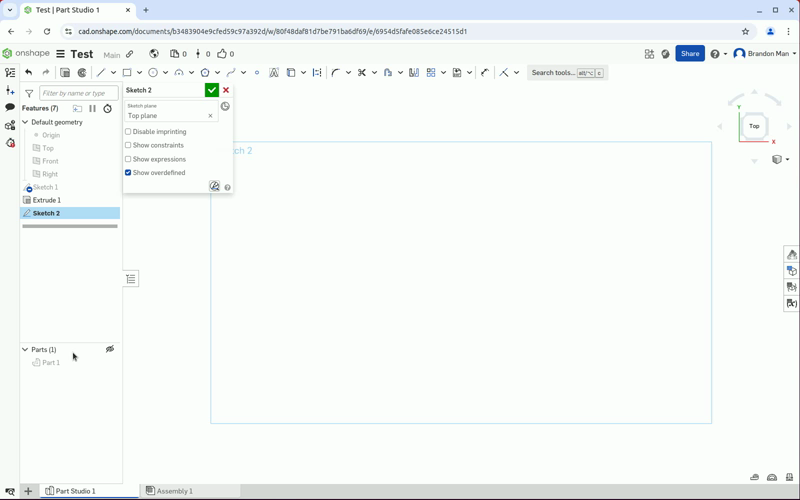
key(c)
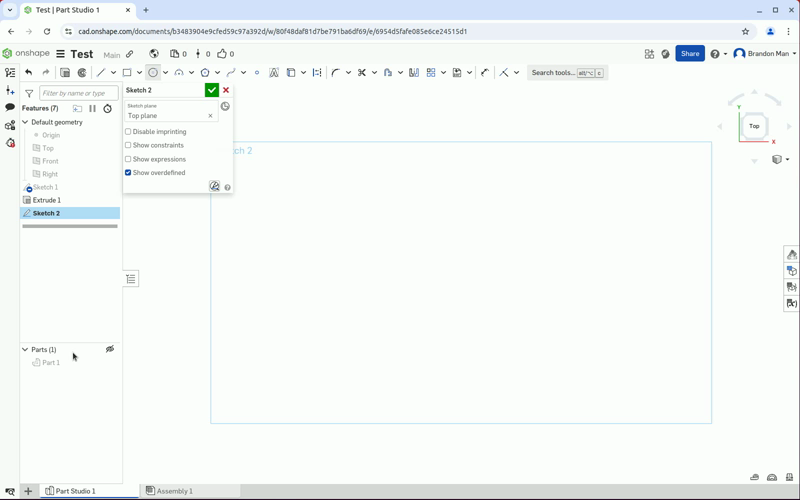
key_down(shift)
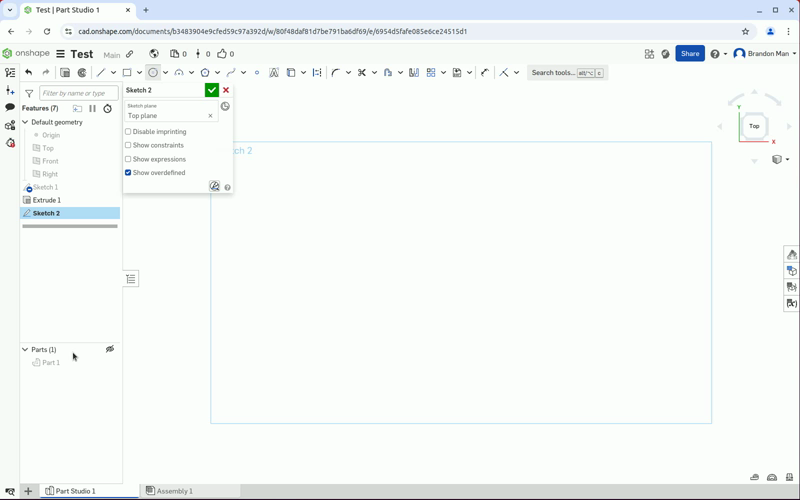
mouse_move(460, 282)
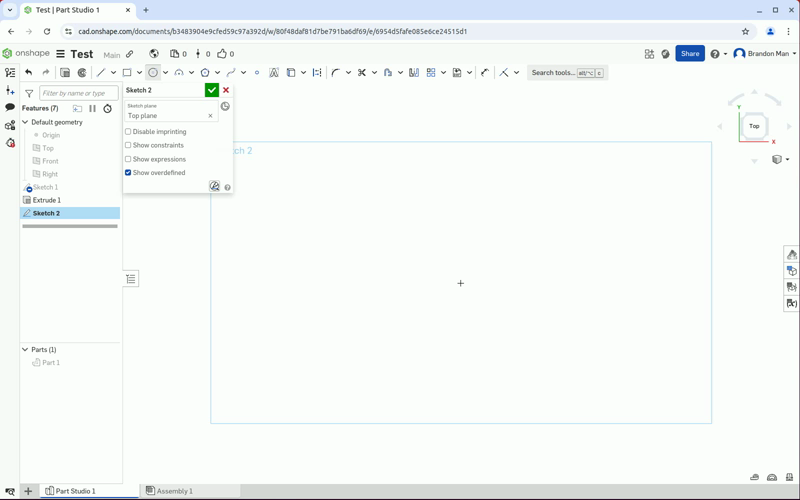
click(460, 282)
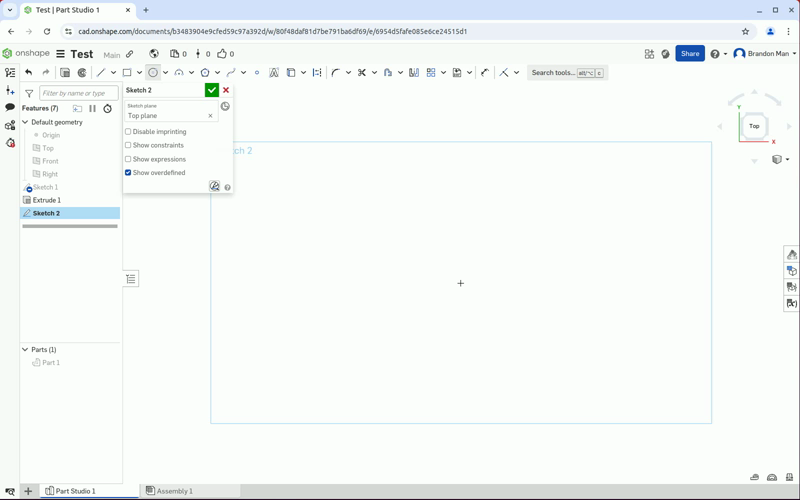
key_up(shift)
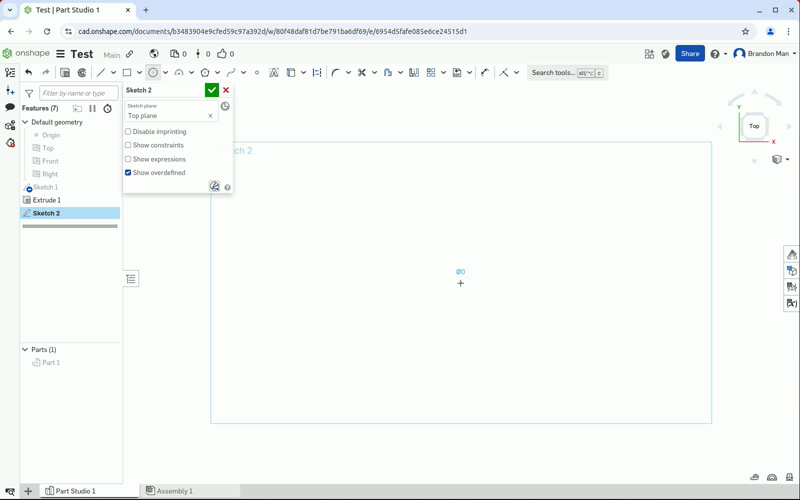
mouse_move(472, 282)
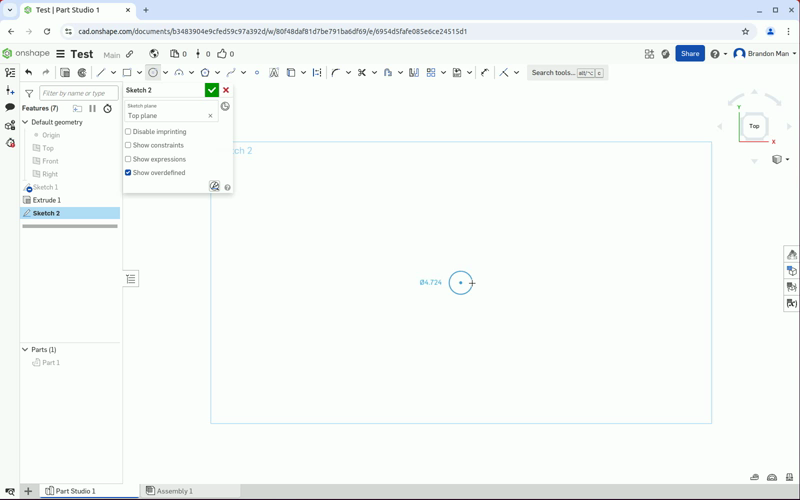
click(472, 282)
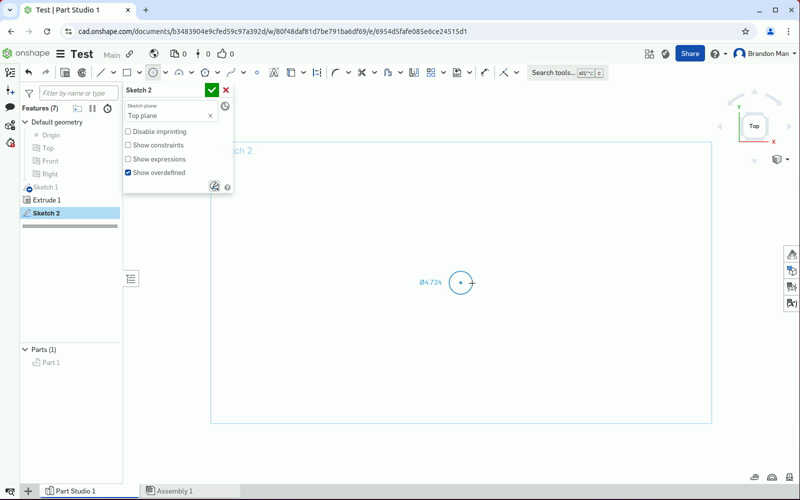
key(esc)
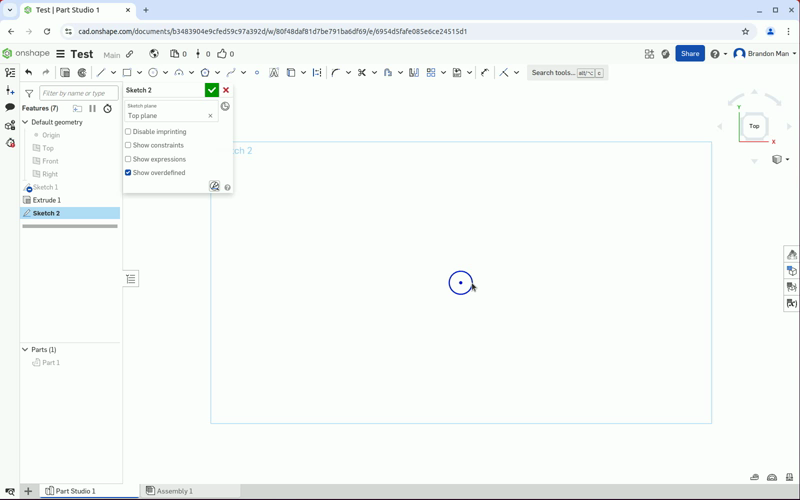
key(c)
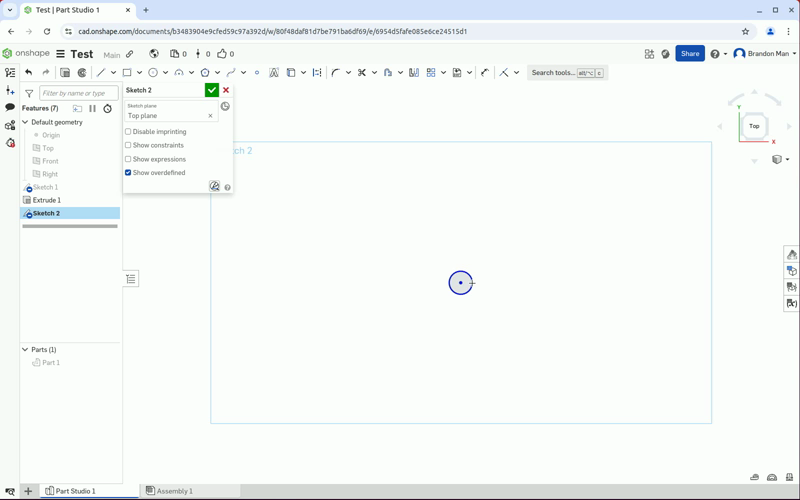
key_down(shift)
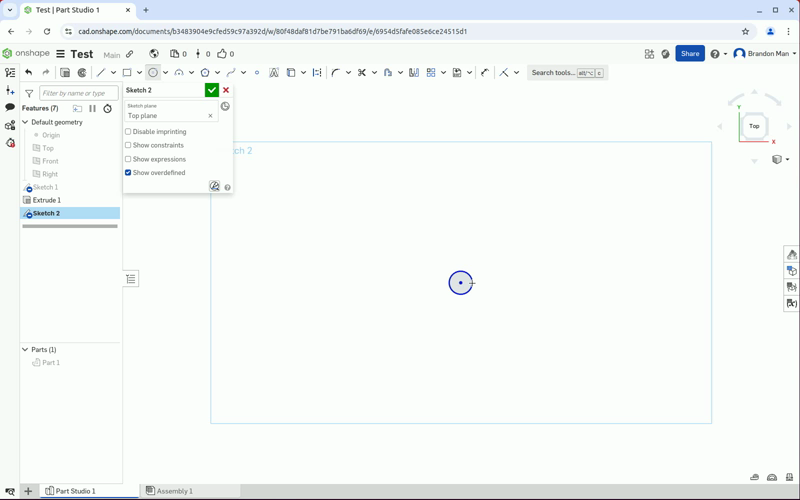
mouse_move(460, 282)
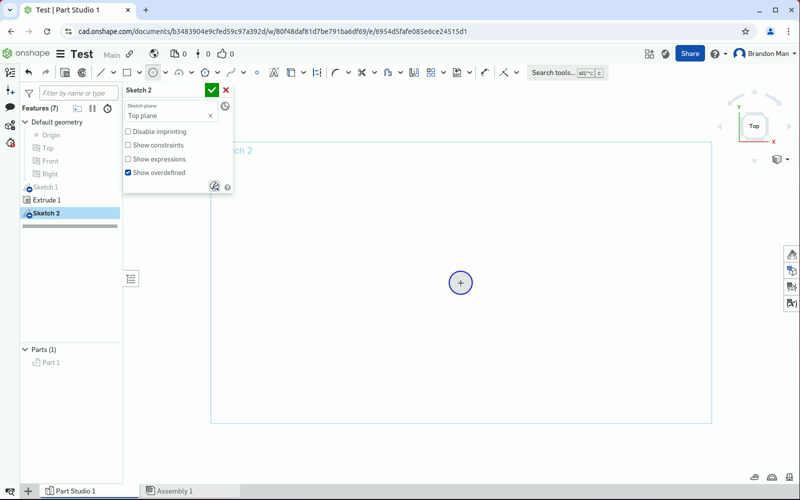
click(460, 282)
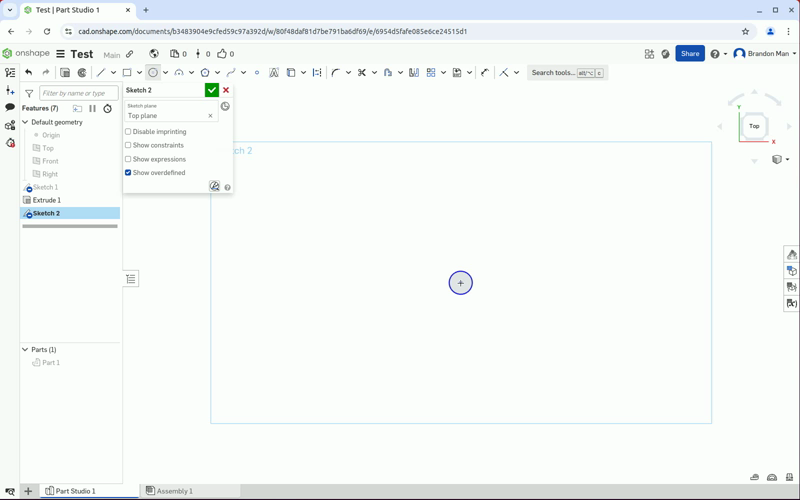
key_up(shift)
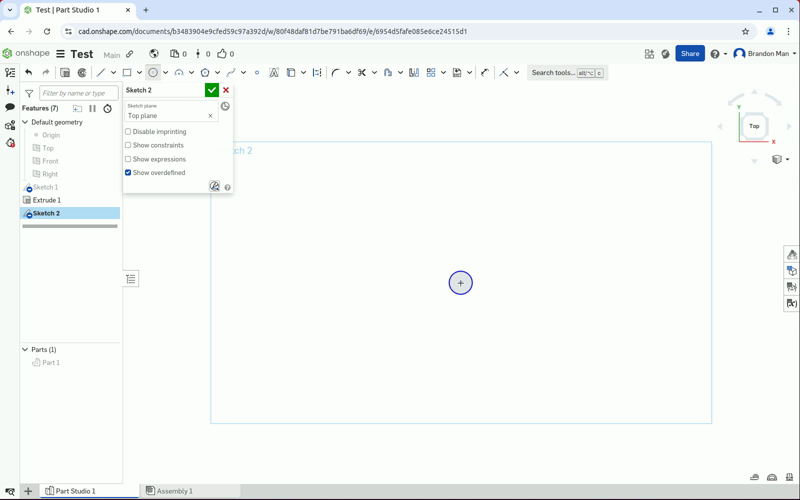
mouse_move(467, 282)
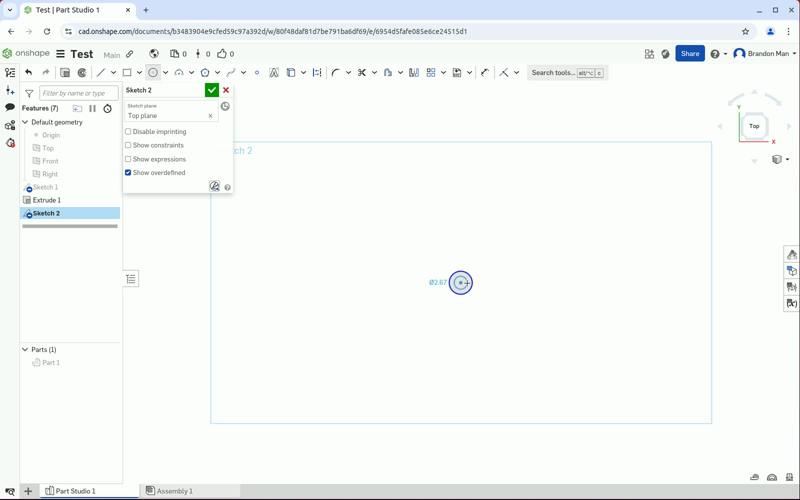
click(467, 282)
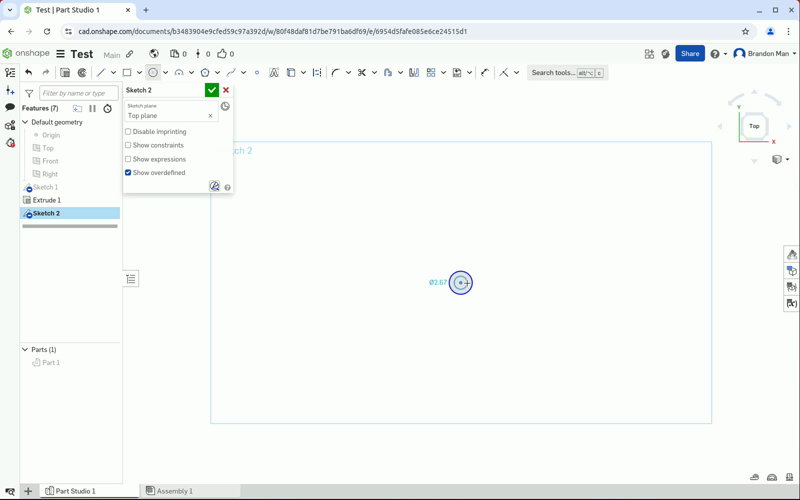
key(esc)
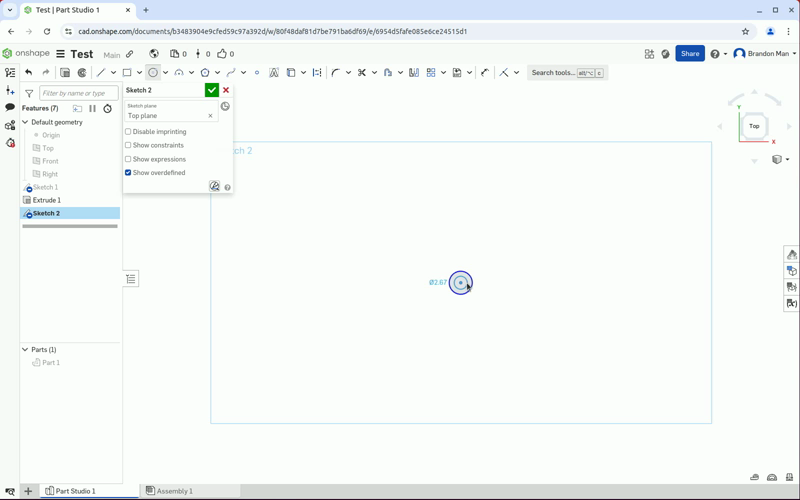
mouse_move(455, 274)
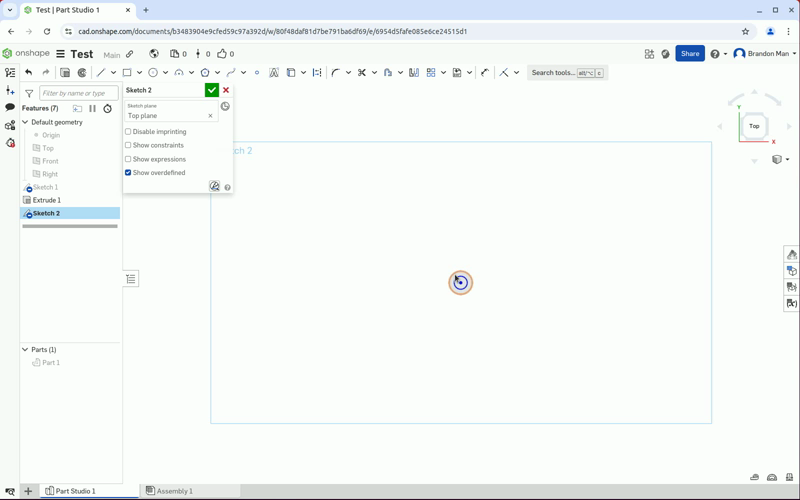
scroll(6)
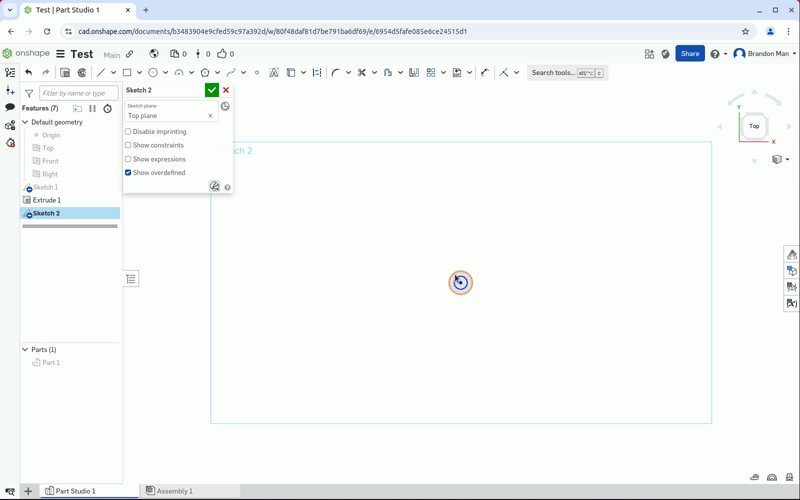
scroll(6)
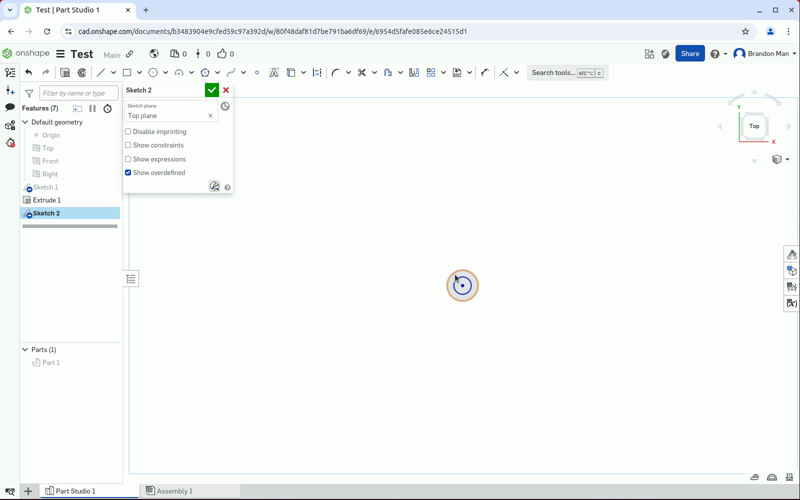
scroll(6)
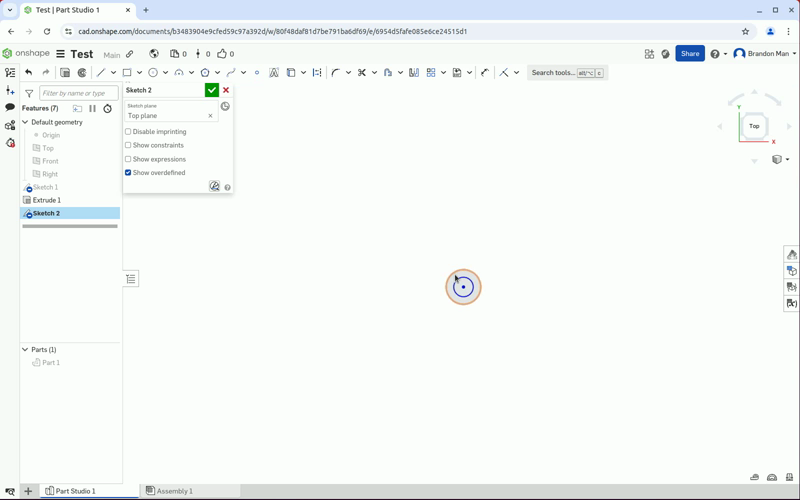
scroll(6)
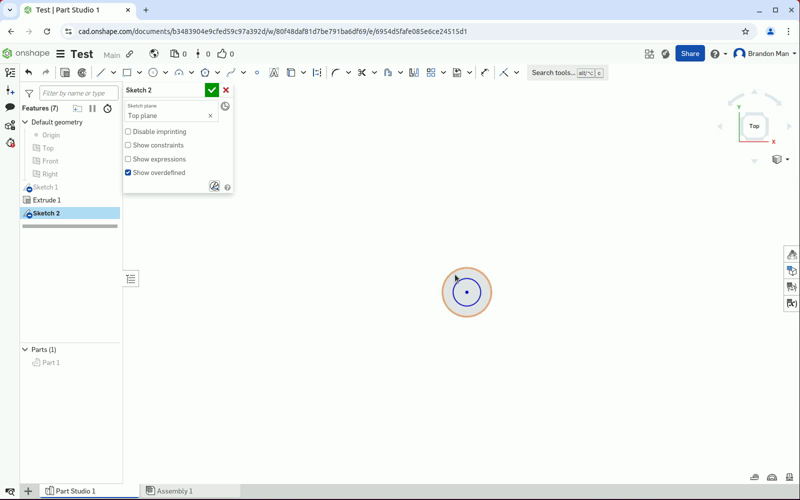
scroll(6)
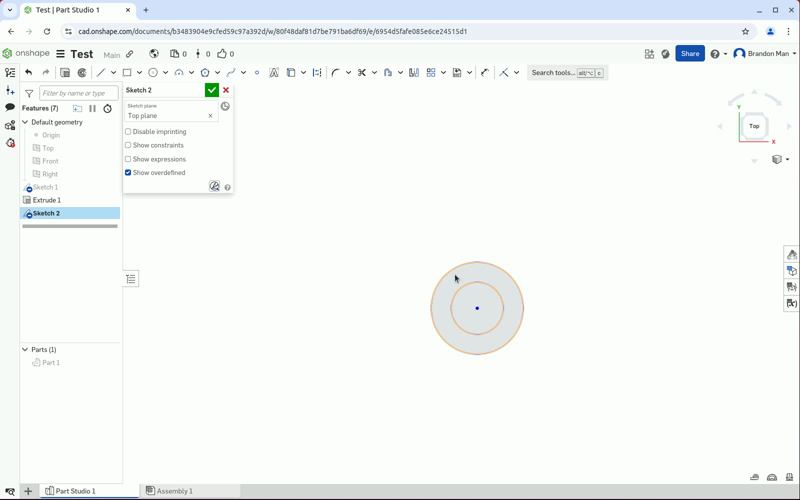
scroll(6)
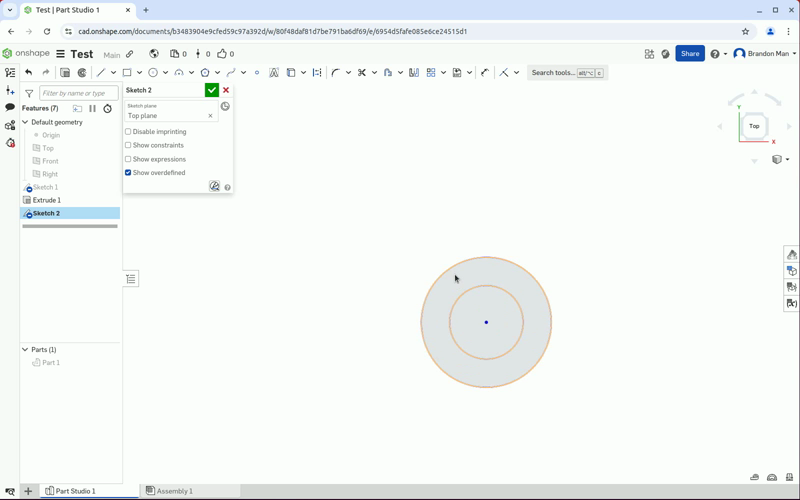
scroll(6)
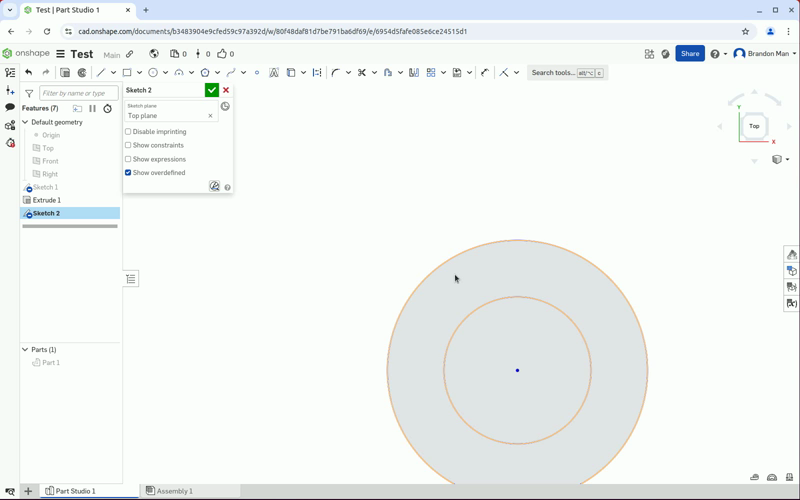
click(455, 274)
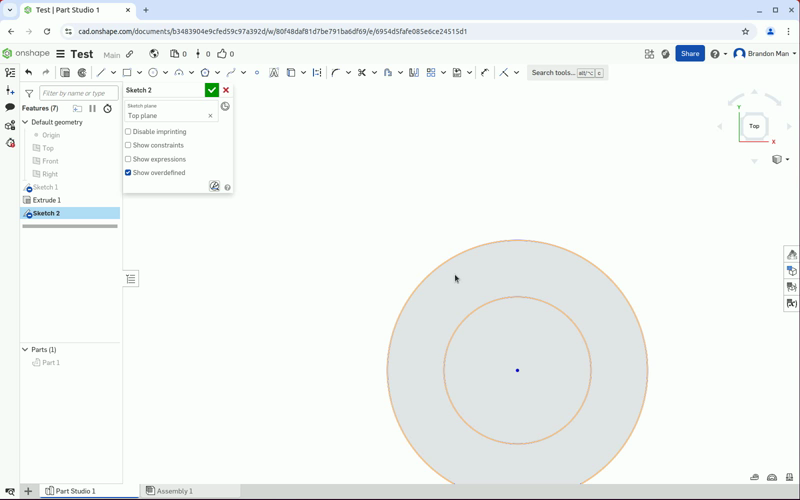
scroll(-6)
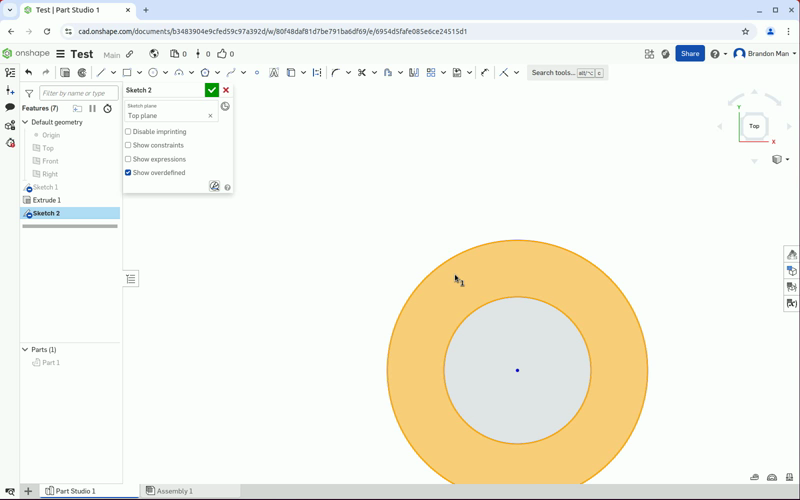
scroll(-6)
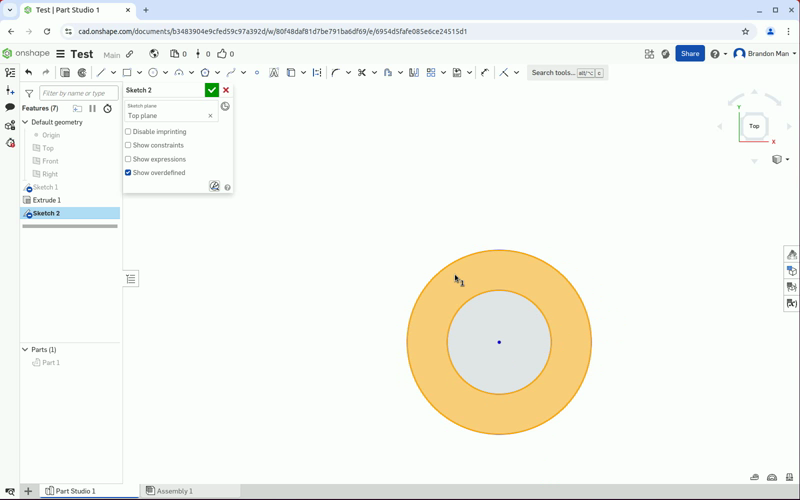
scroll(-6)
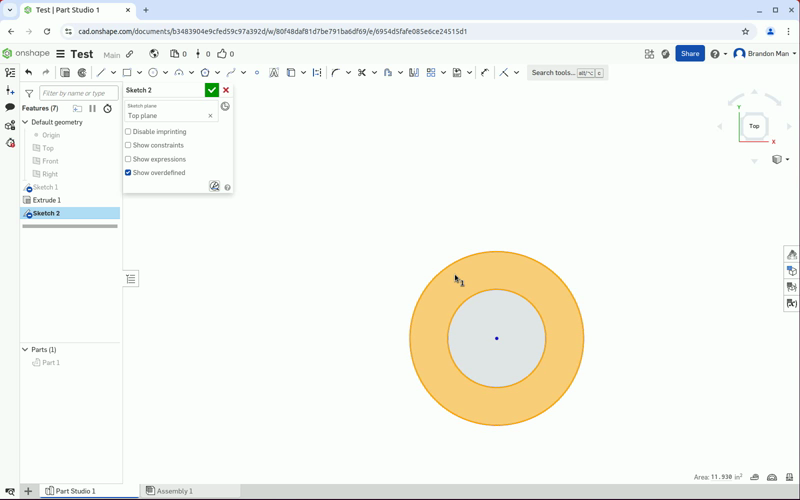
scroll(-6)
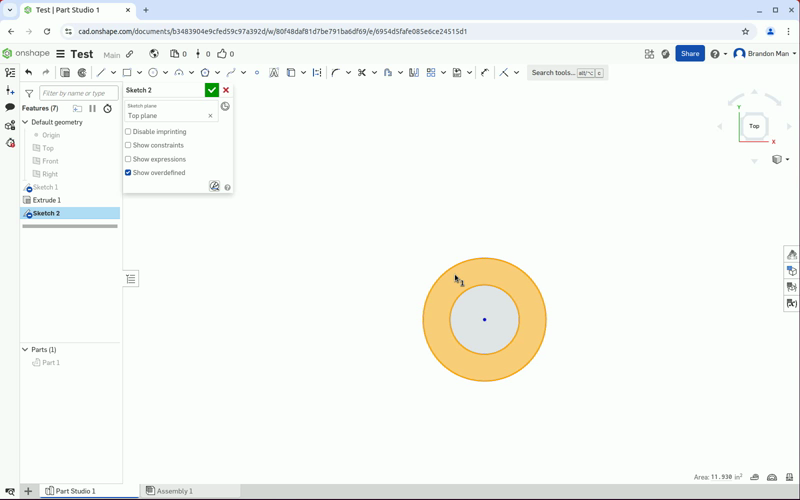
scroll(-6)
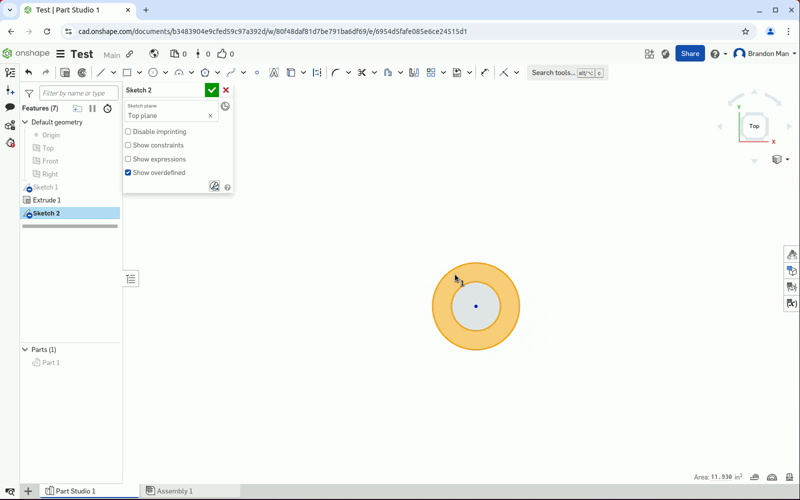
scroll(-6)
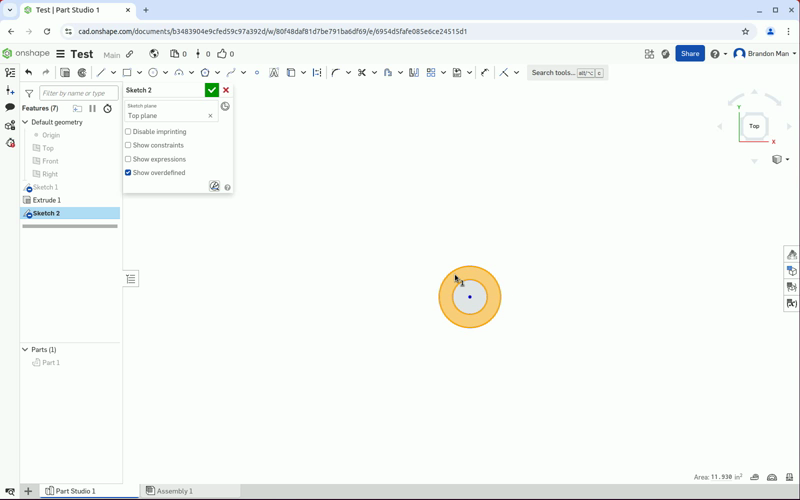
scroll(-6)
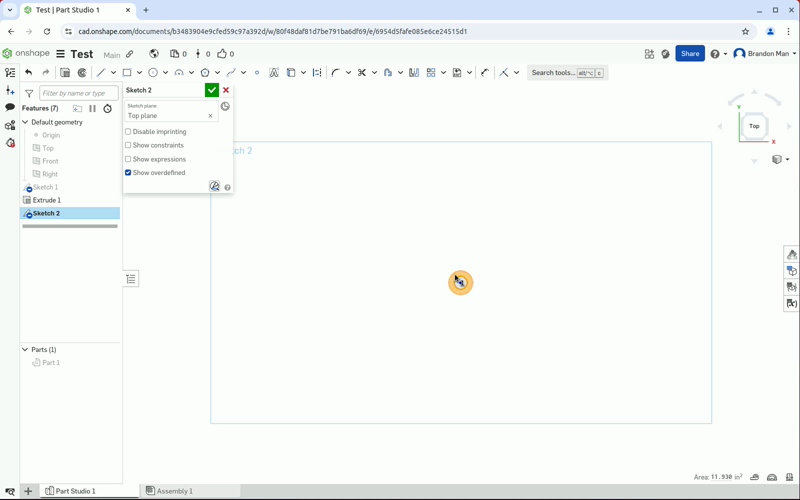
mouse_move(73, 352)
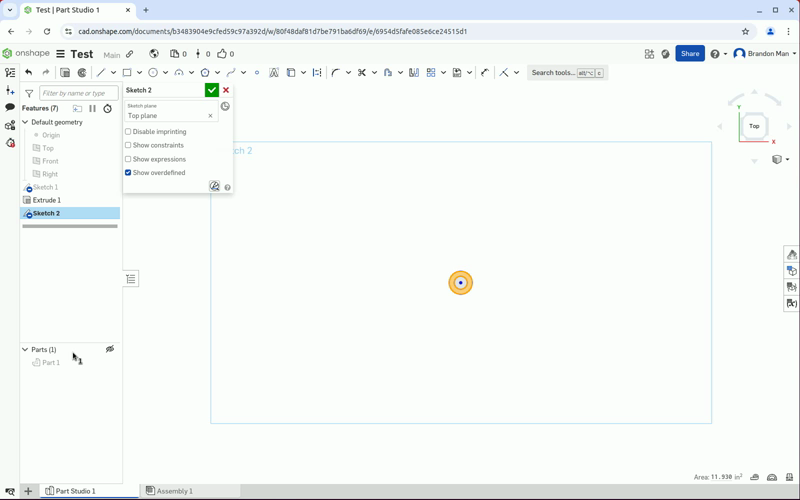
key(shift+y)
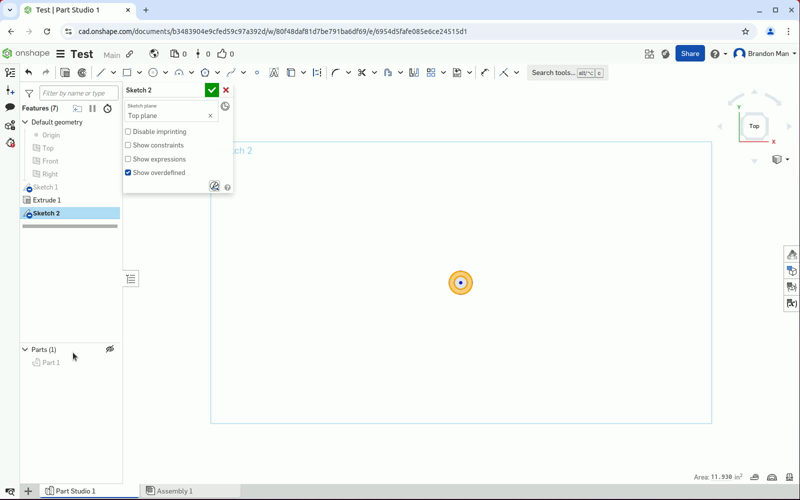
key(shift+e)
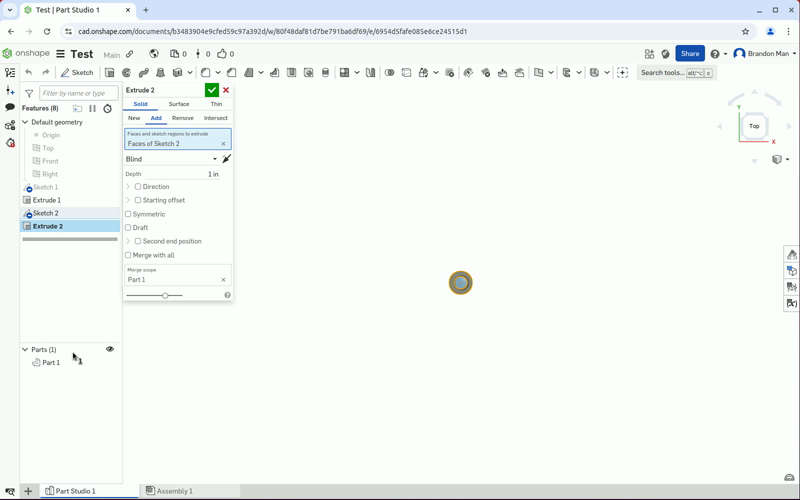
mouse_move(143, 106)
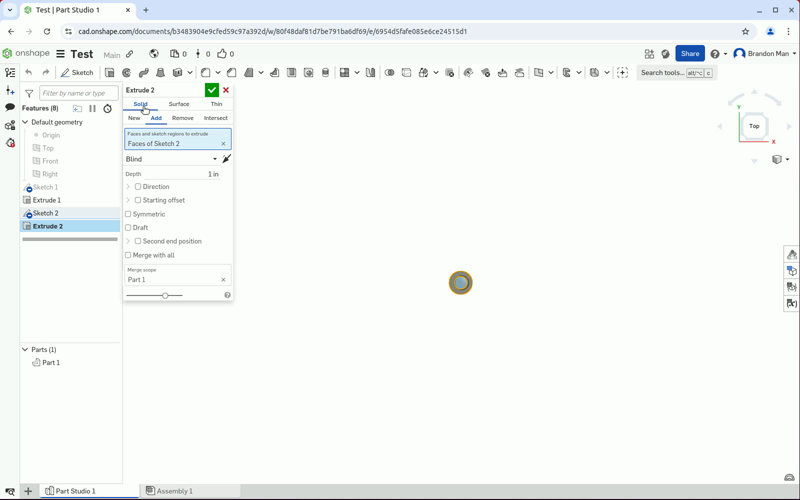
click(143, 106)
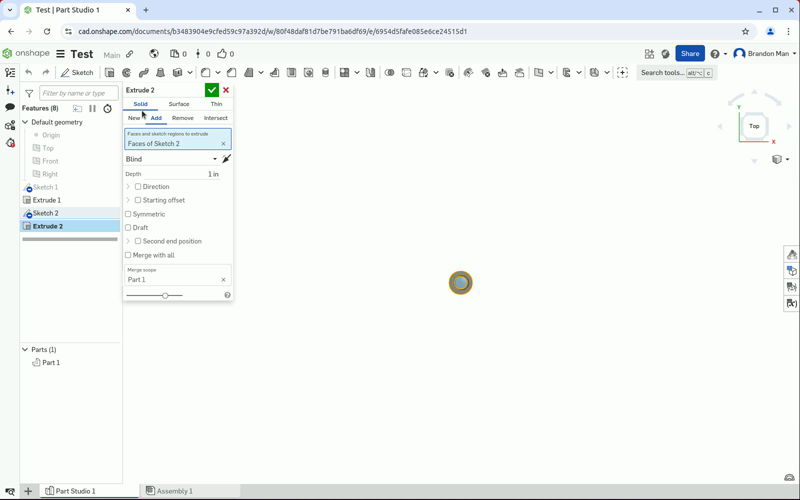
mouse_move(137, 120)
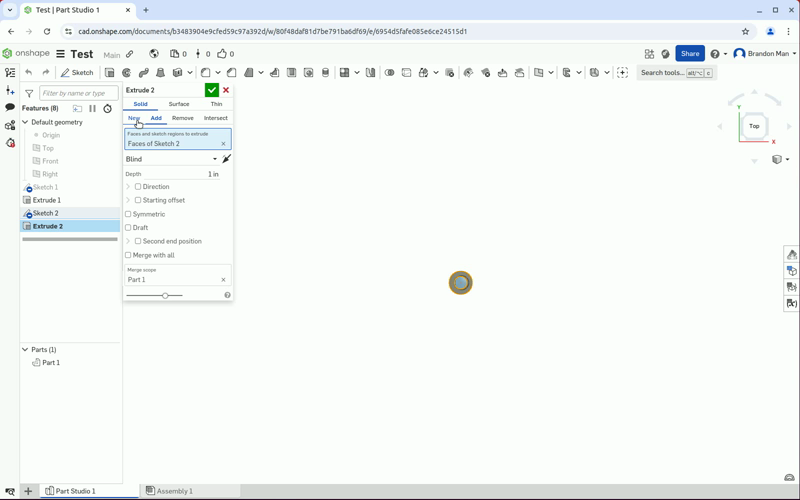
click(137, 120)
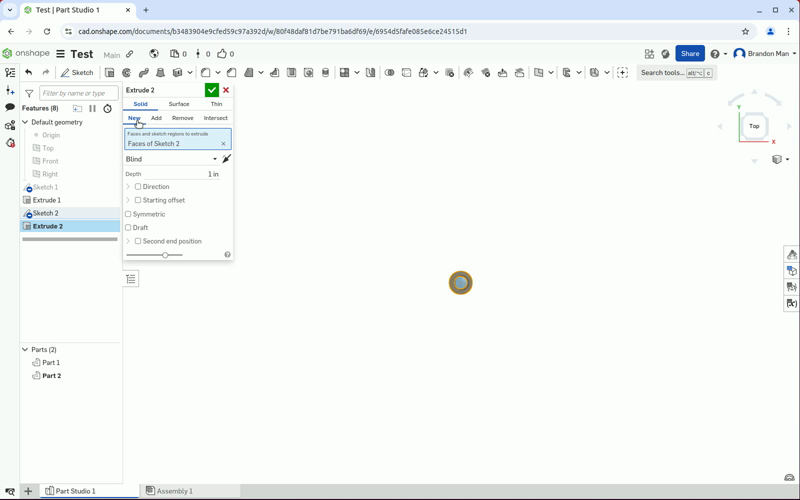
key(tab, 4)
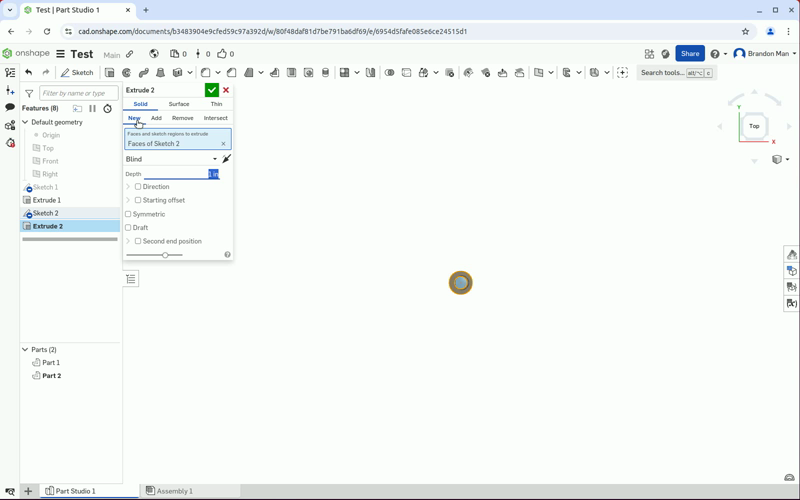
text(1.926)
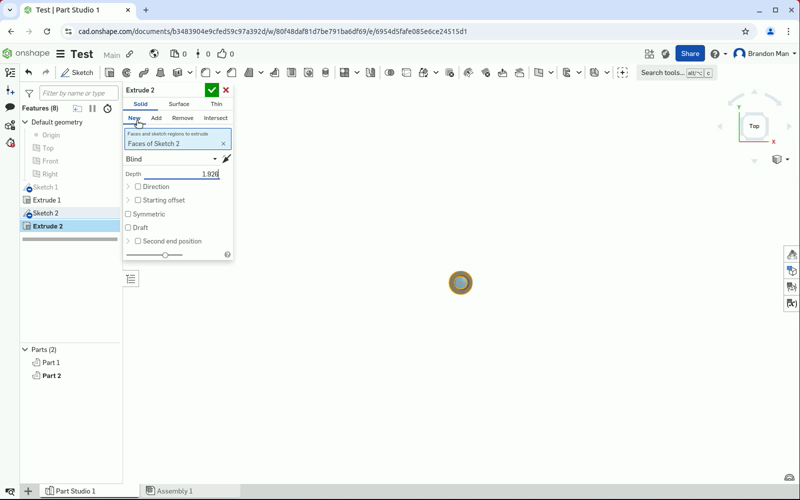
key(tab, 3)
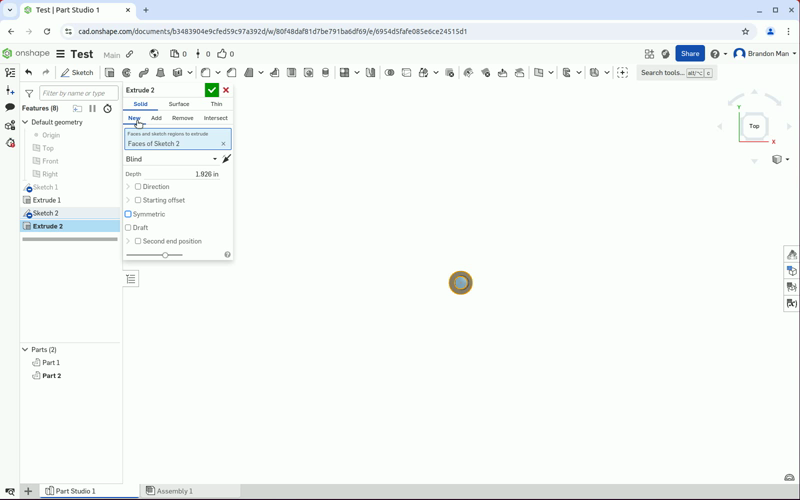
key(space)
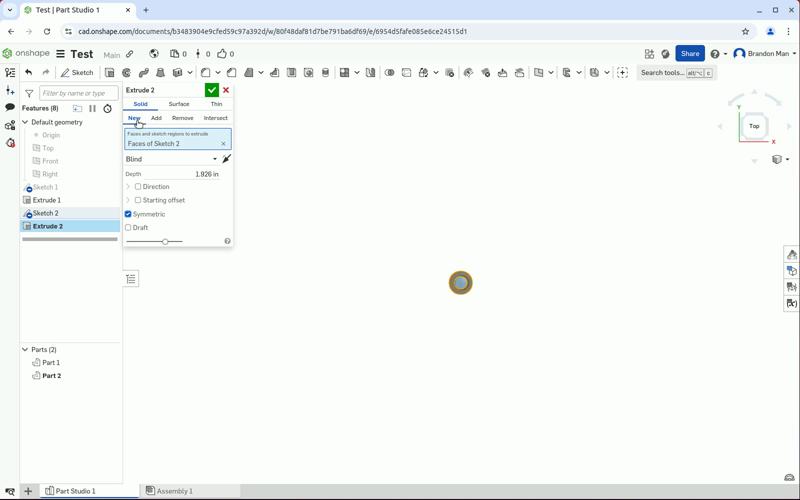
key(enter)
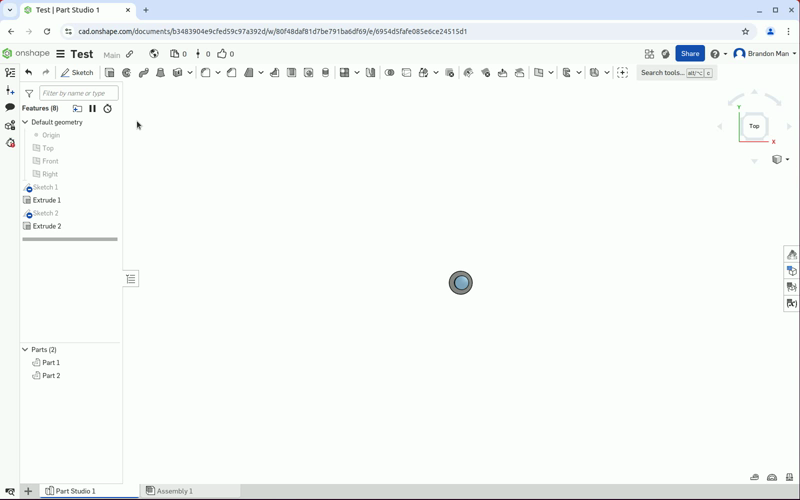
key(shift+h)
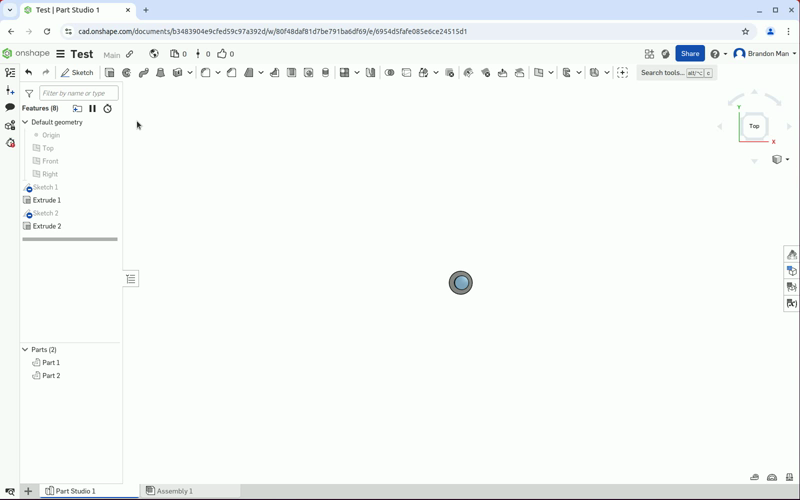
key(shift+h)
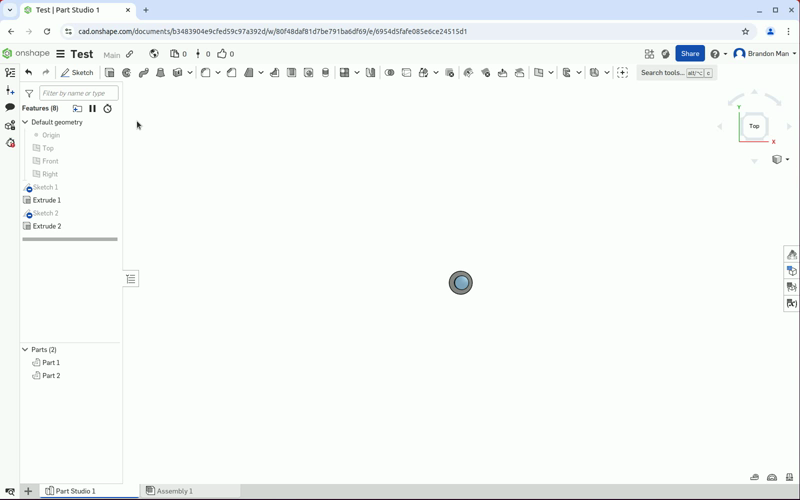
mouse_move(73, 189)
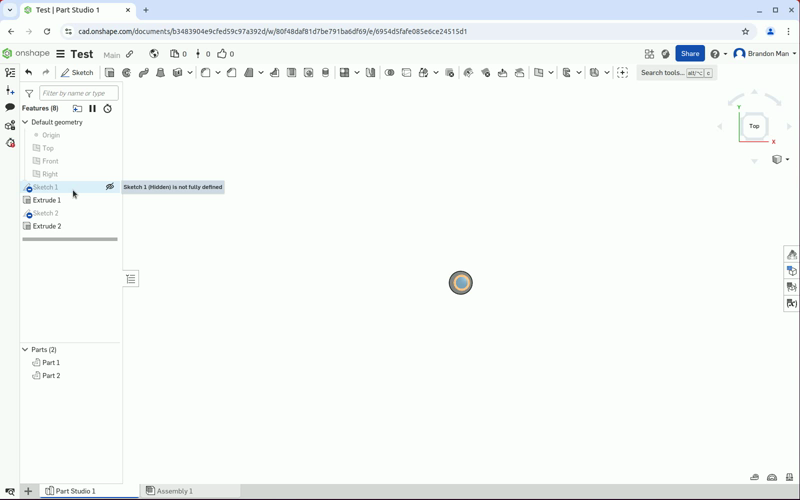
click(73, 189)
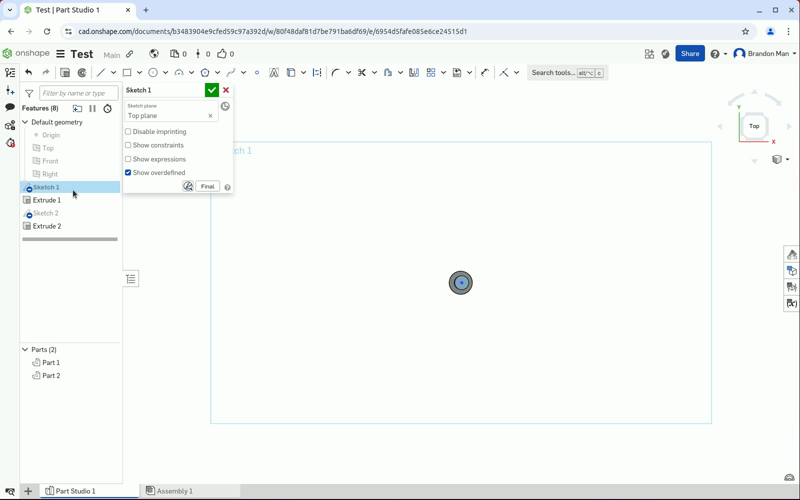
mouse_move(229, 92)
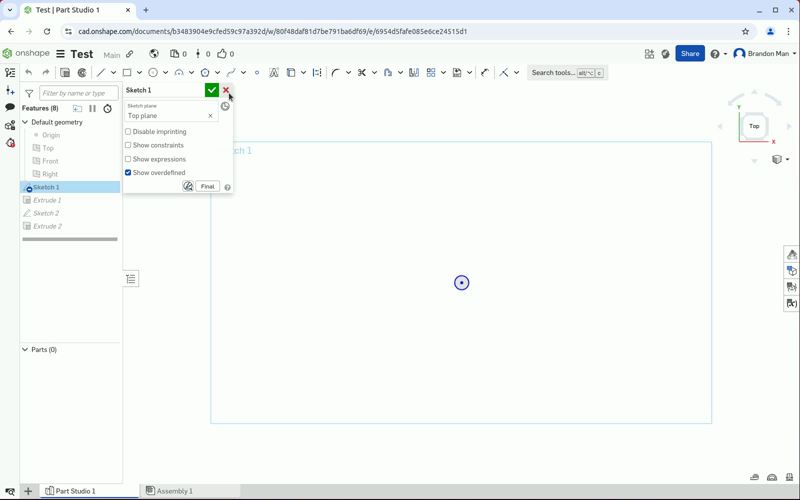
click(229, 92)
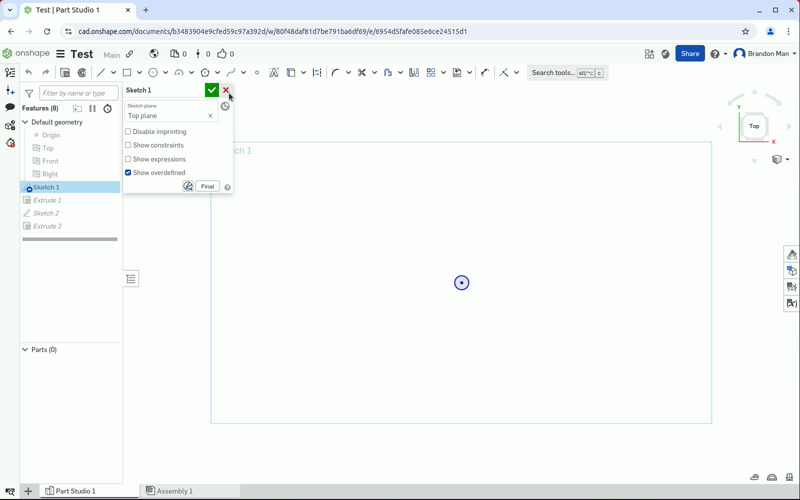
key(shift+s)
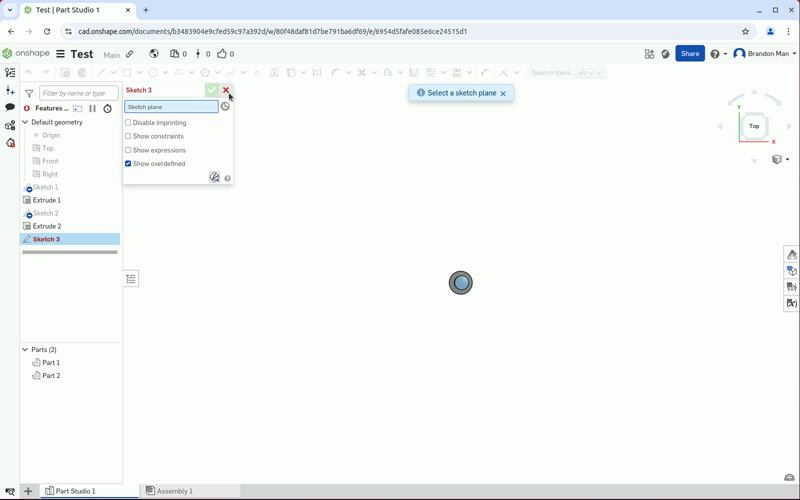
mouse_move(73, 150)
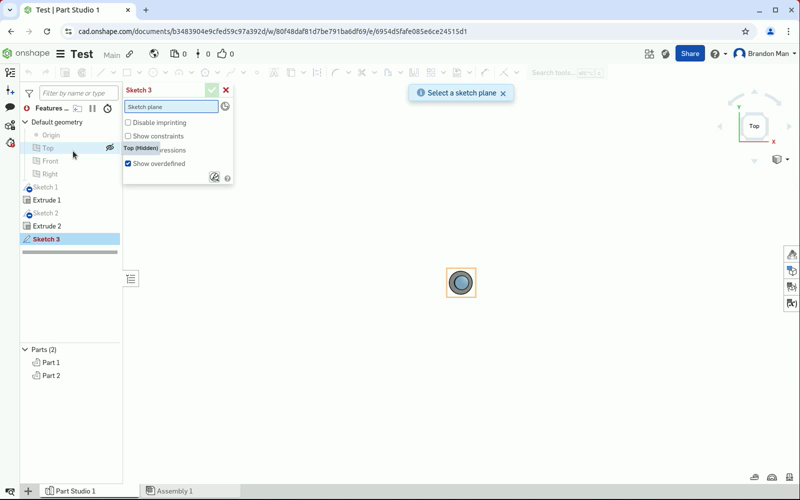
click(73, 150)
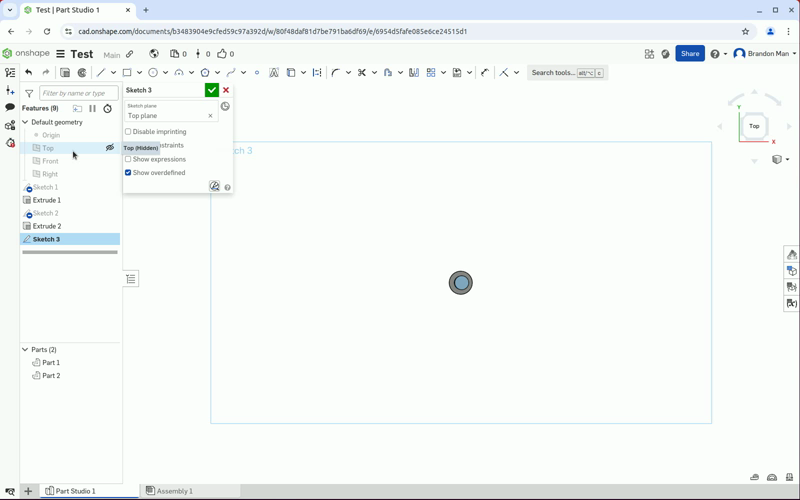
mouse_move(73, 352)
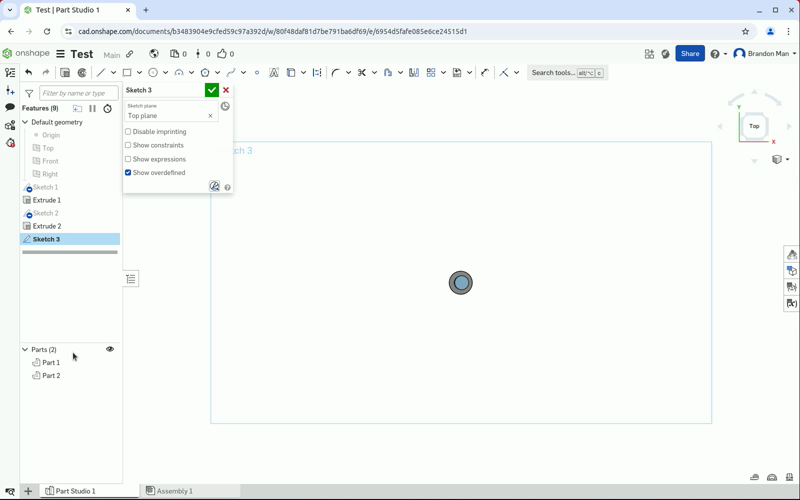
key(y)
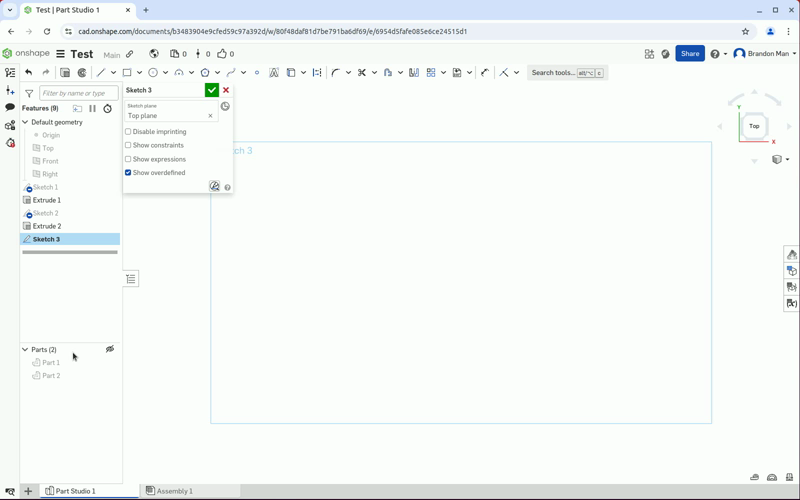
key(c)
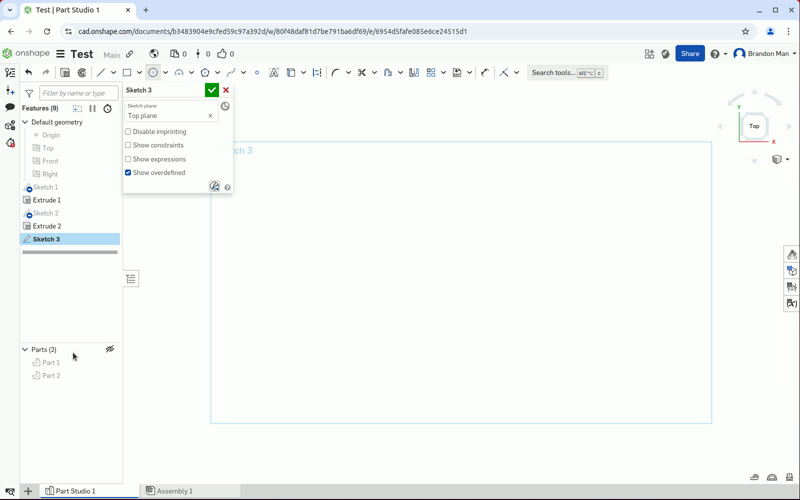
key_down(shift)
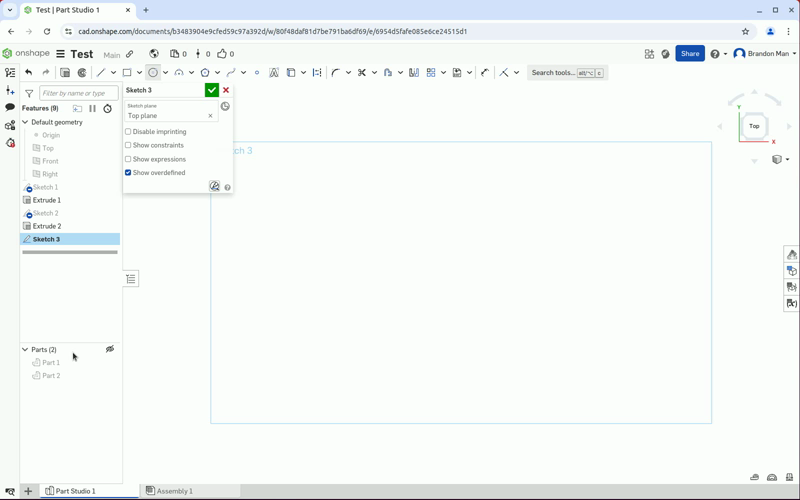
mouse_move(461, 282)
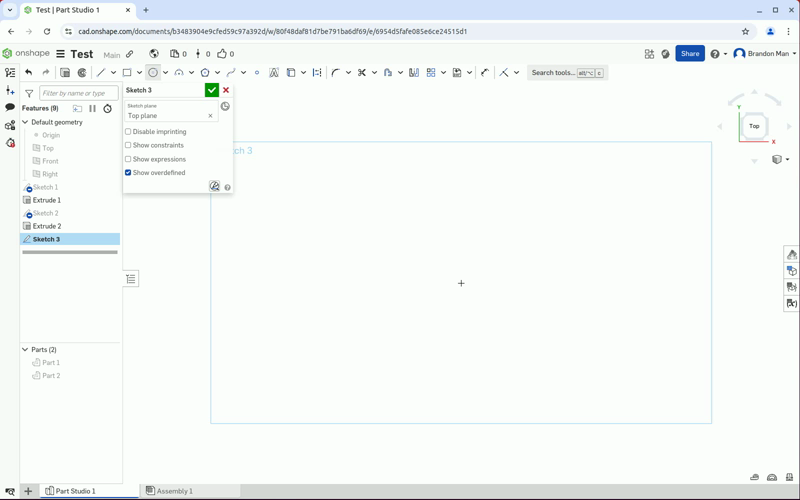
click(461, 282)
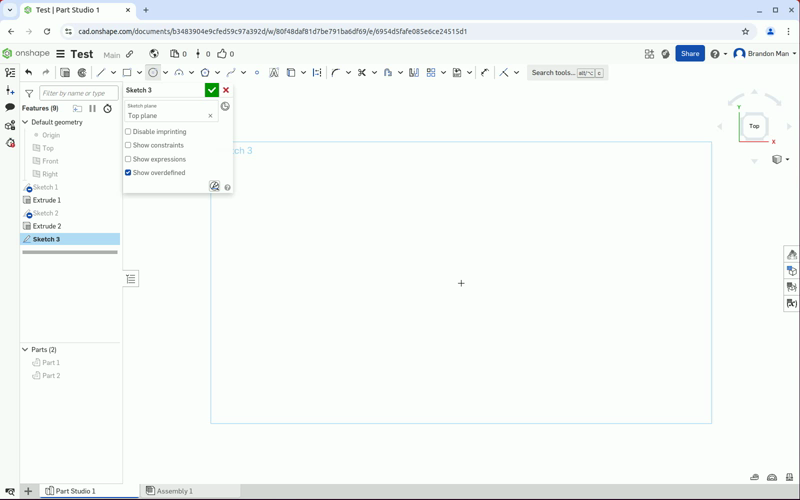
key_up(shift)
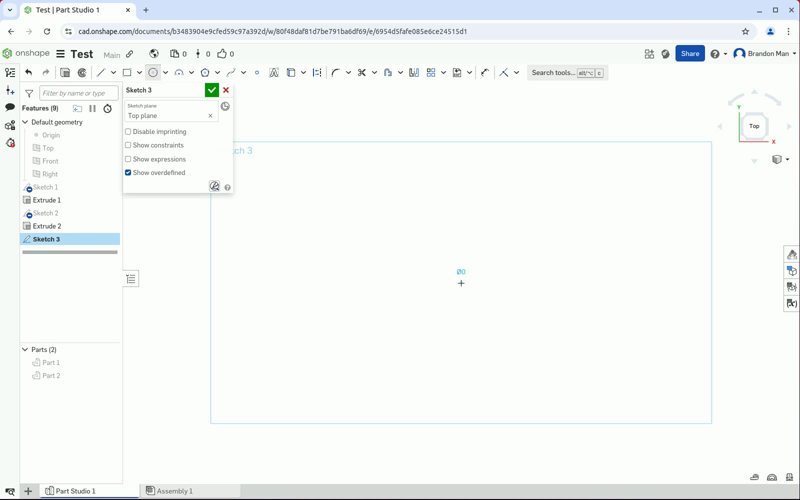
mouse_move(477, 282)
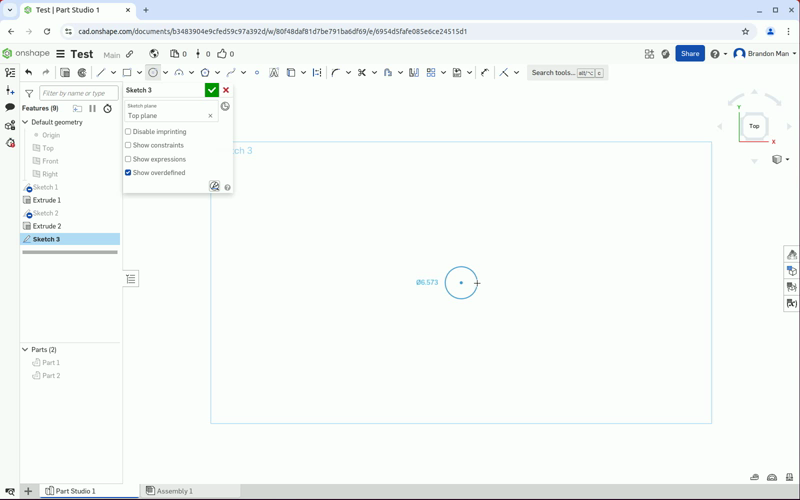
click(477, 282)
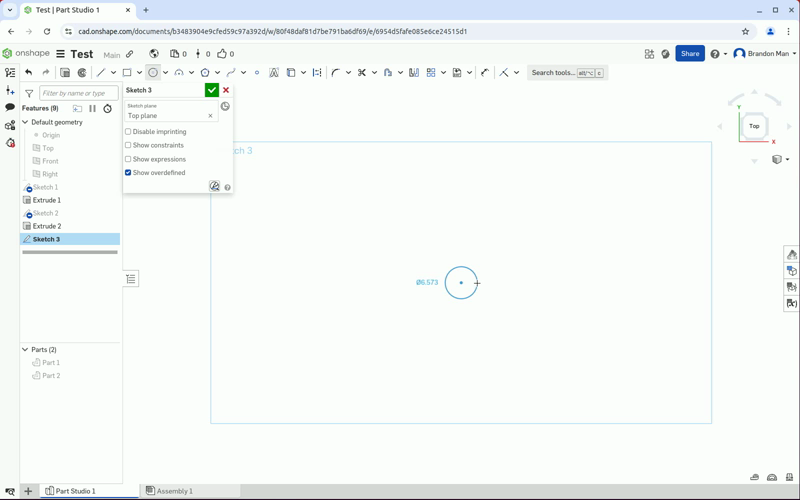
key(esc)
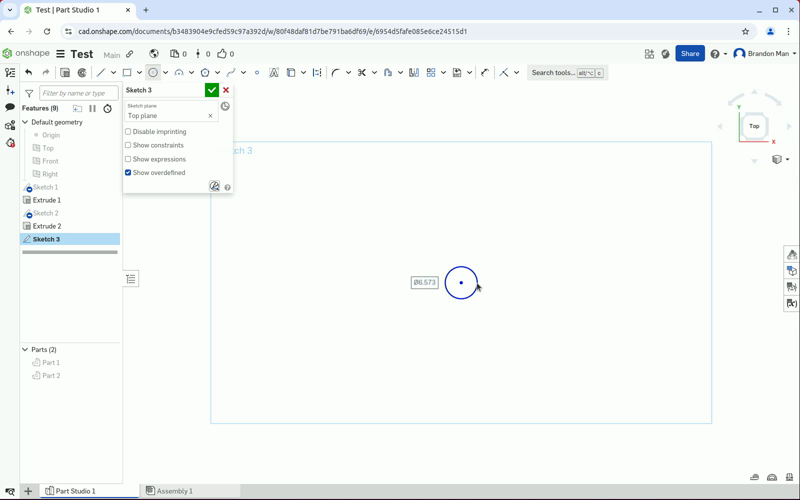
key(c)
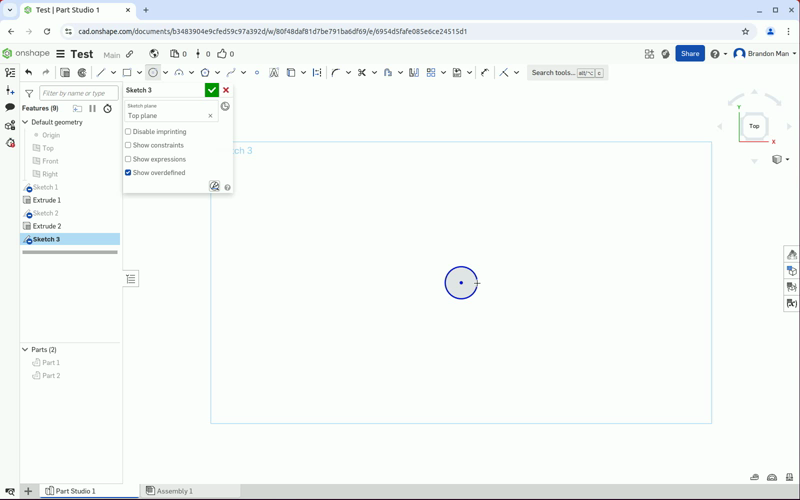
key_down(shift)
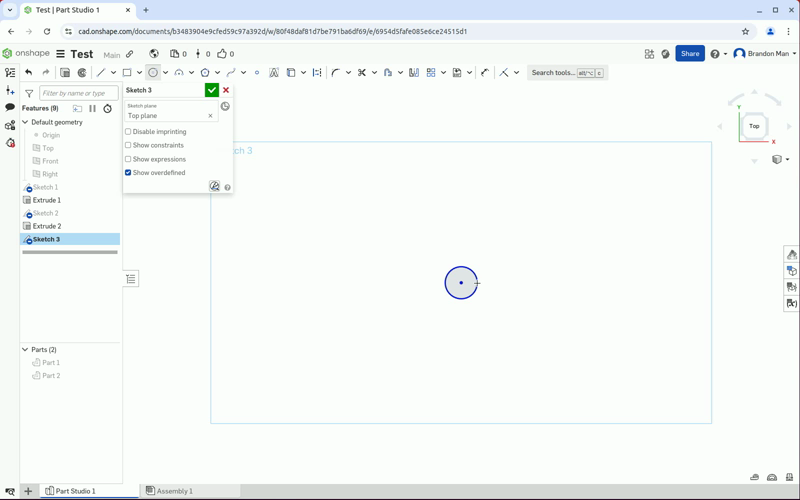
mouse_move(461, 282)
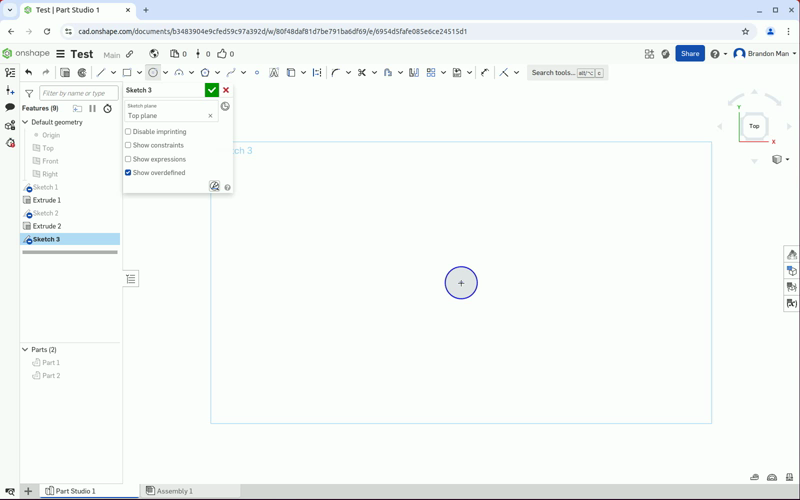
click(461, 282)
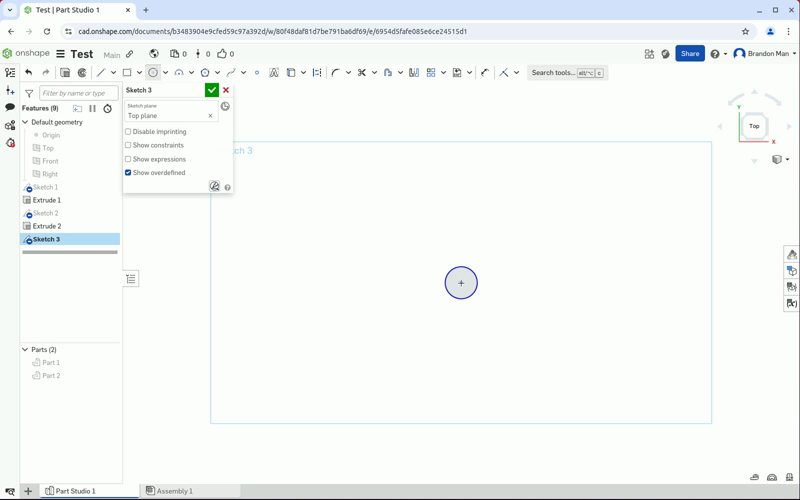
key_up(shift)
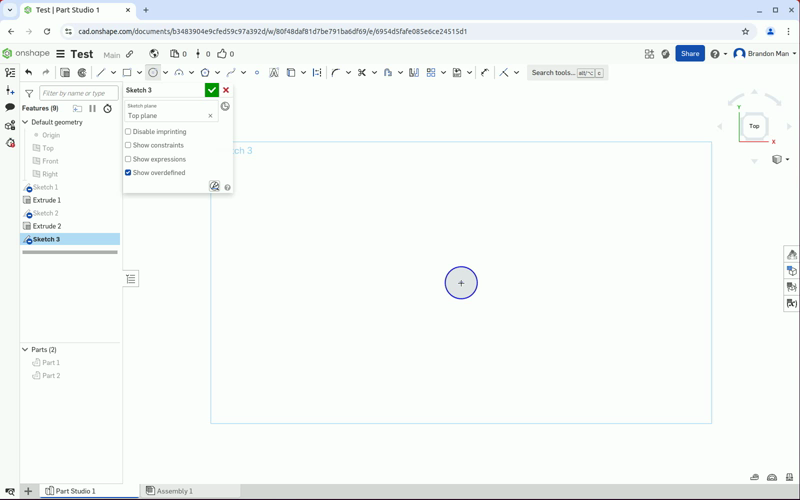
mouse_move(472, 282)
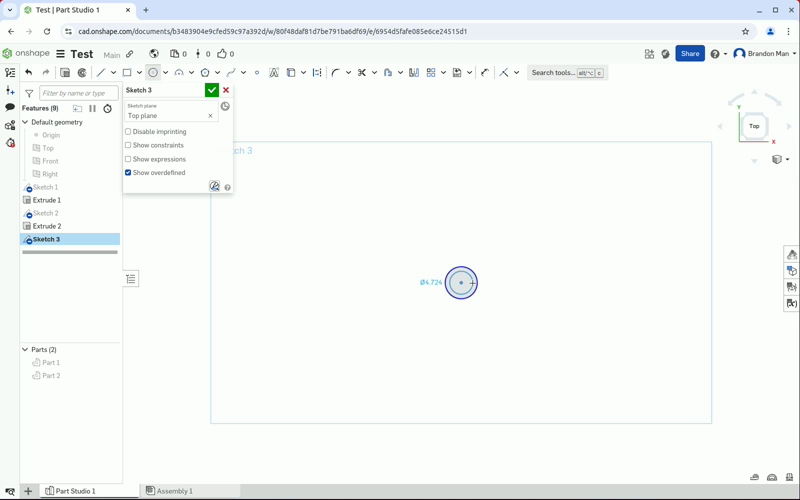
click(472, 282)
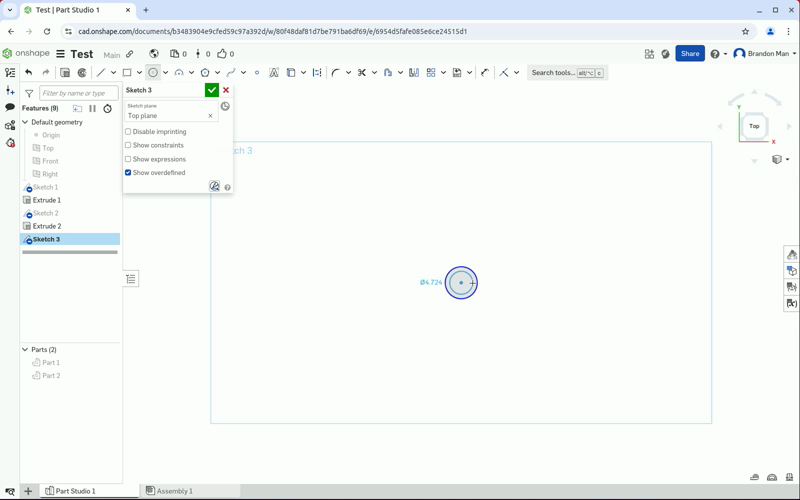
key(esc)
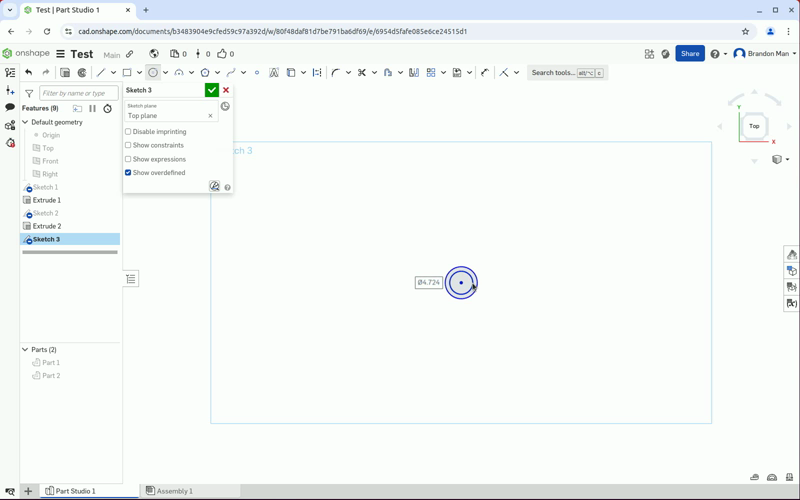
mouse_move(458, 296)
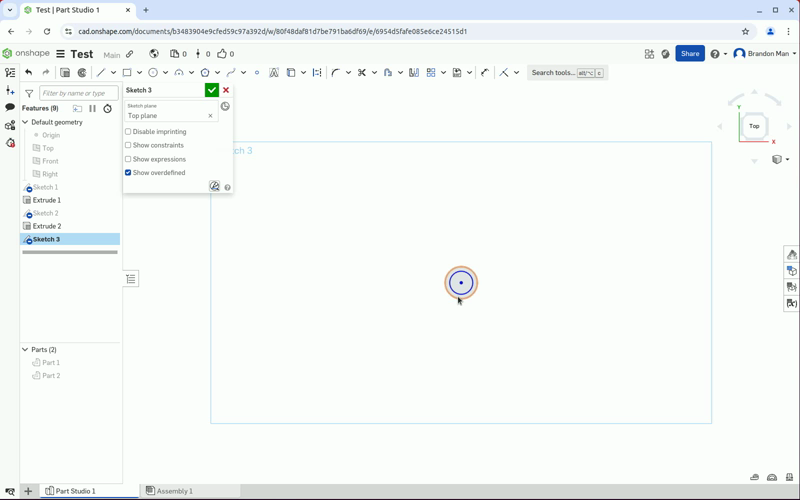
scroll(6)
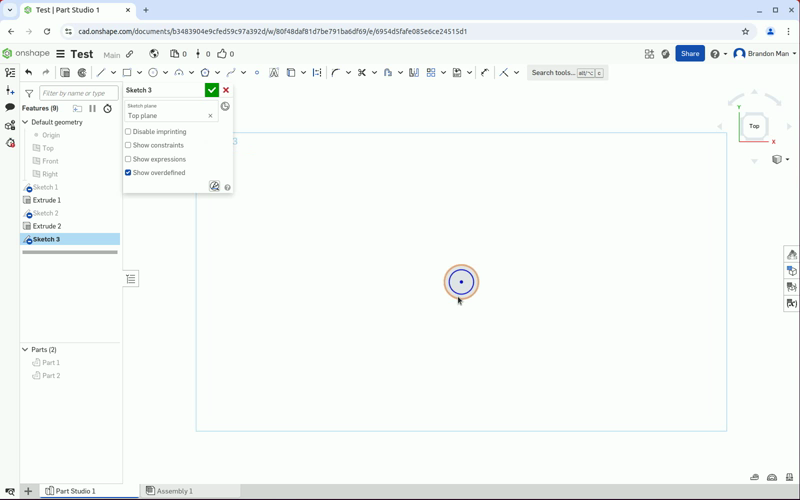
scroll(6)
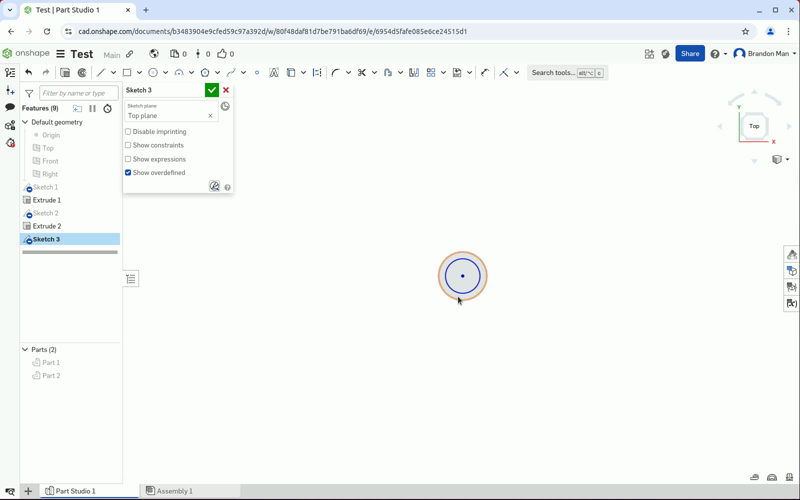
scroll(6)
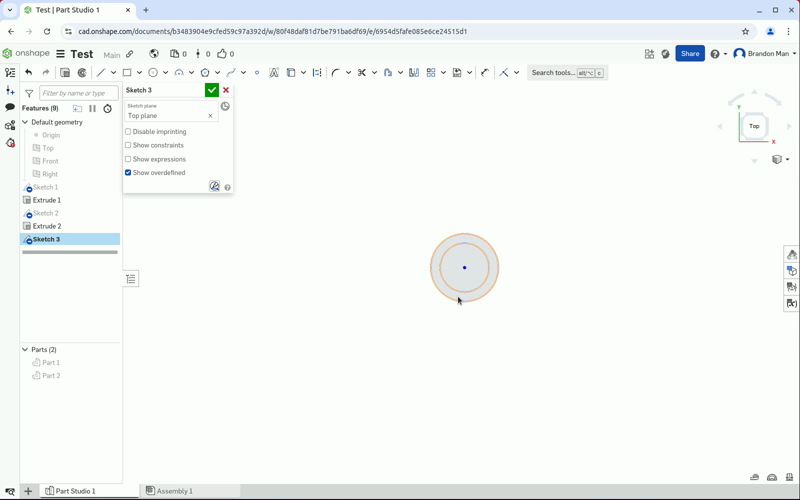
scroll(6)
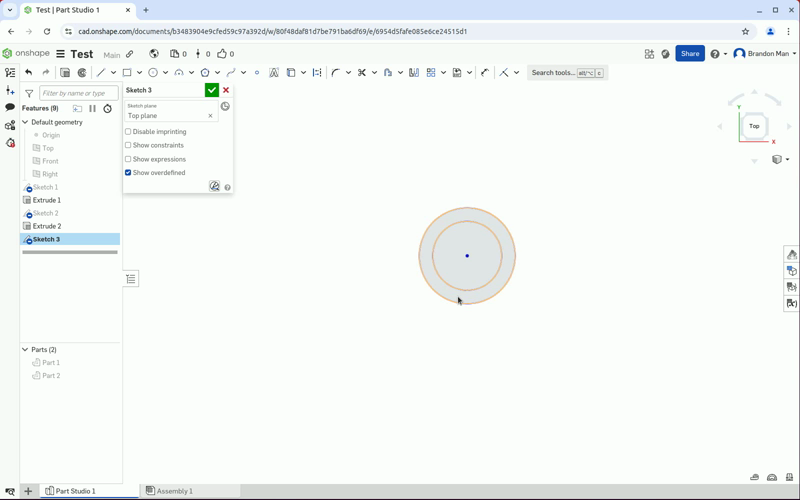
scroll(6)
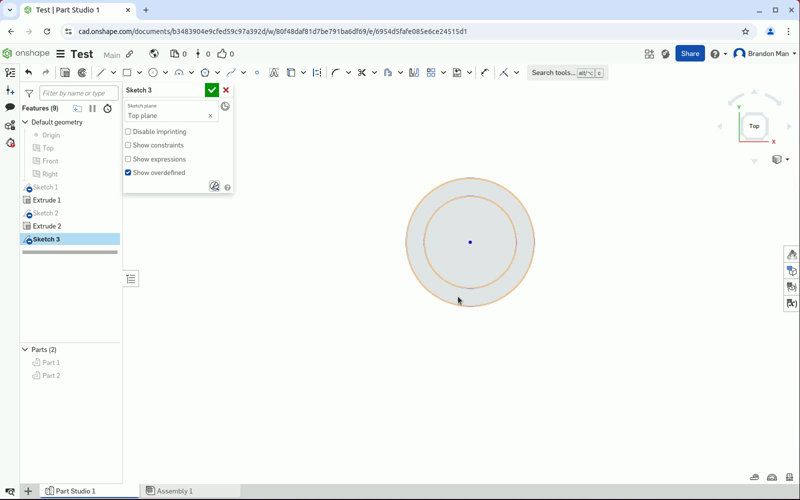
scroll(6)
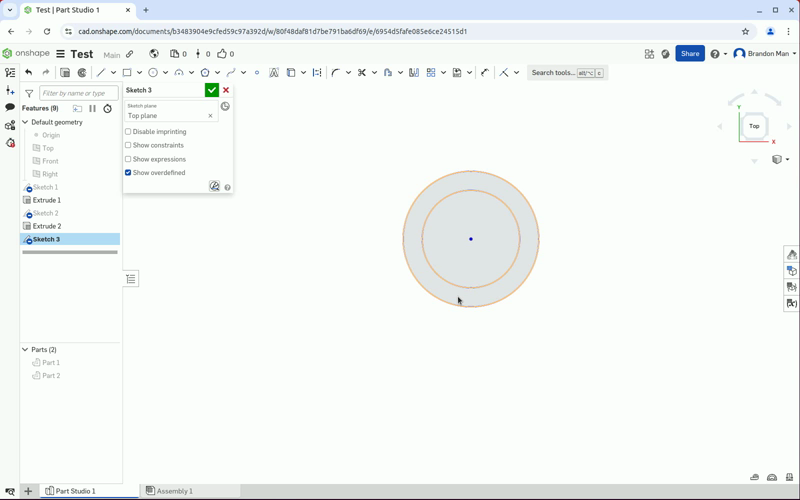
scroll(6)
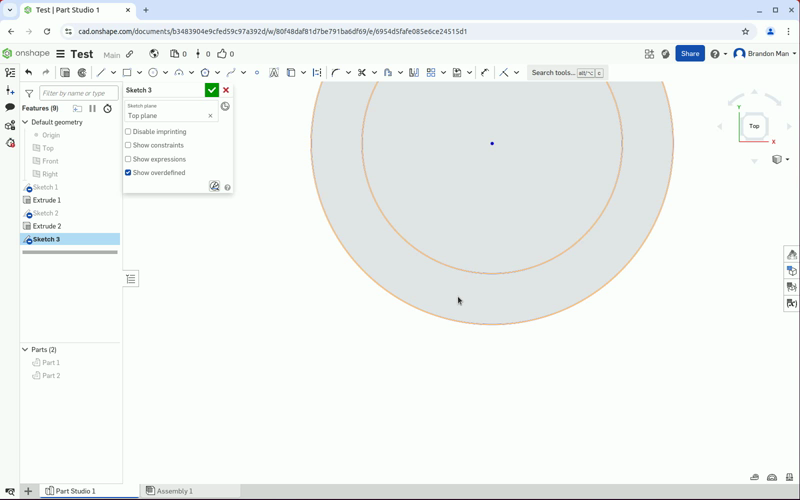
click(458, 296)
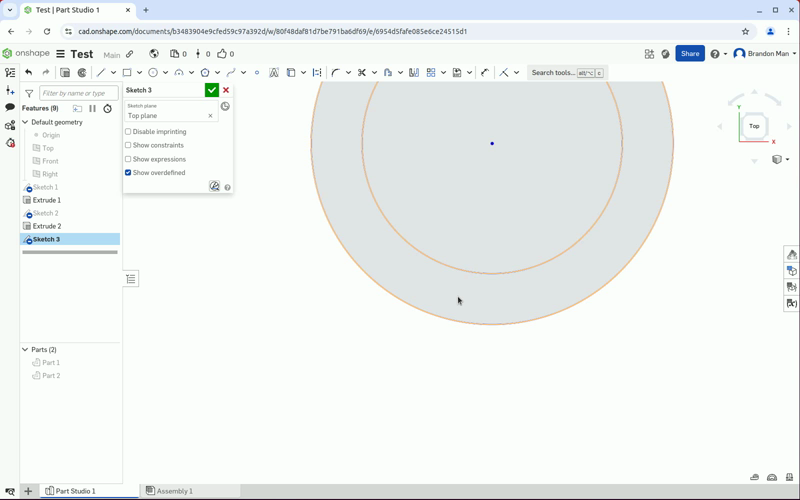
scroll(-6)
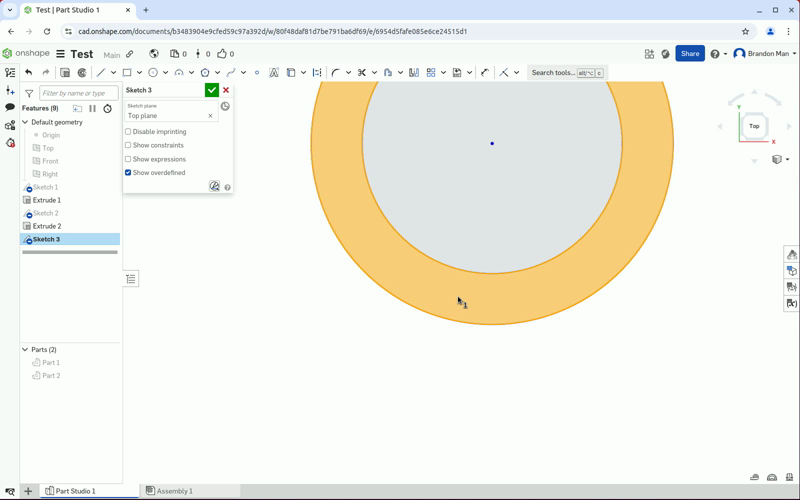
scroll(-6)
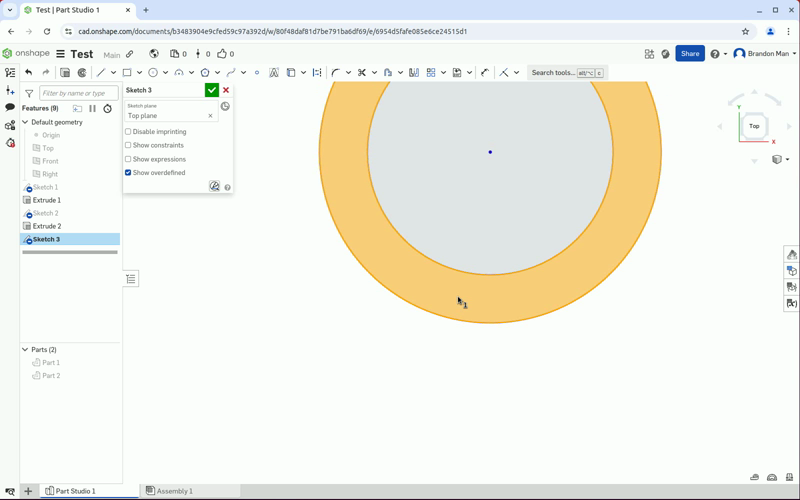
scroll(-6)
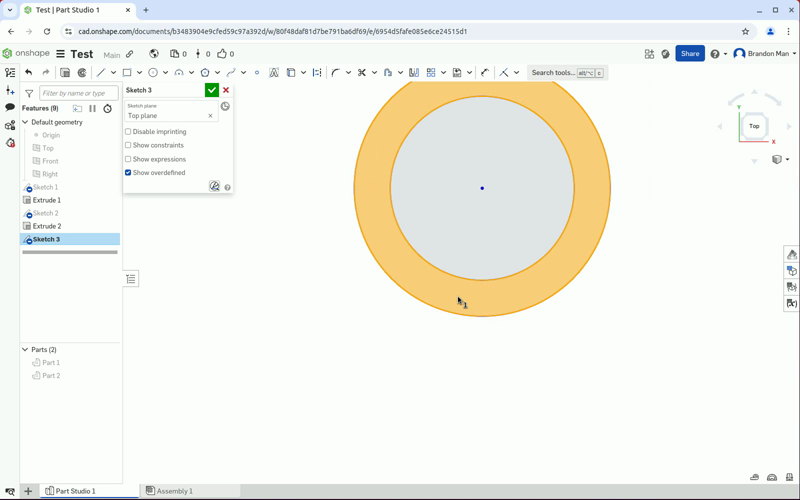
scroll(-6)
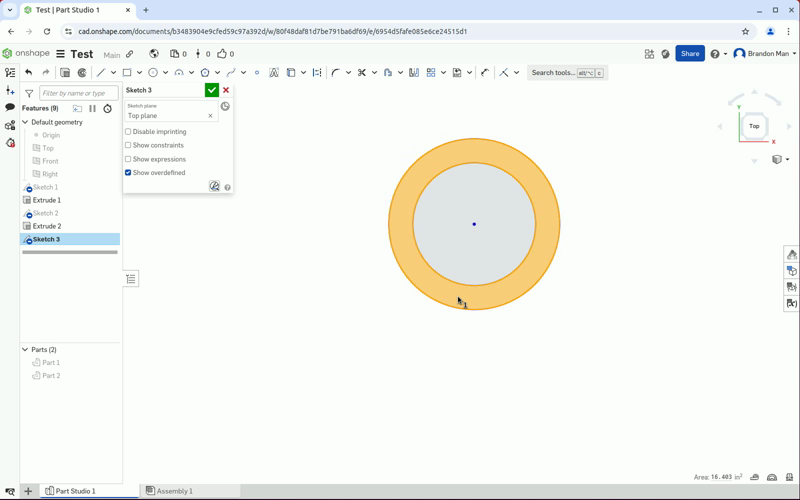
scroll(-6)
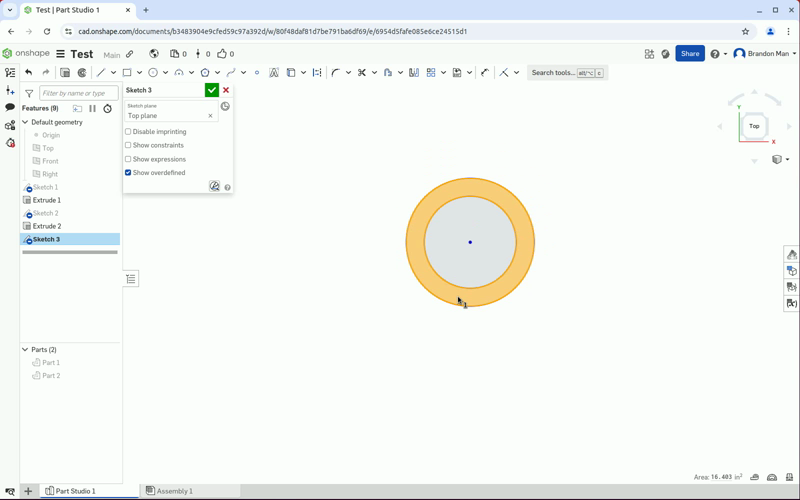
scroll(-6)
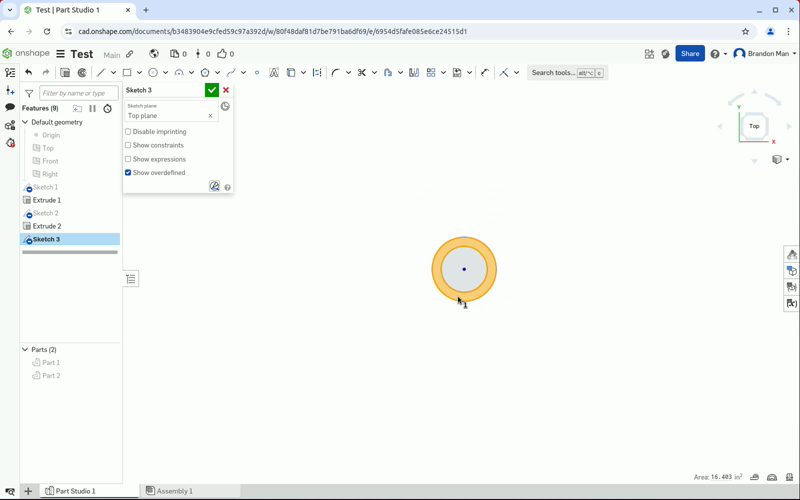
scroll(-6)
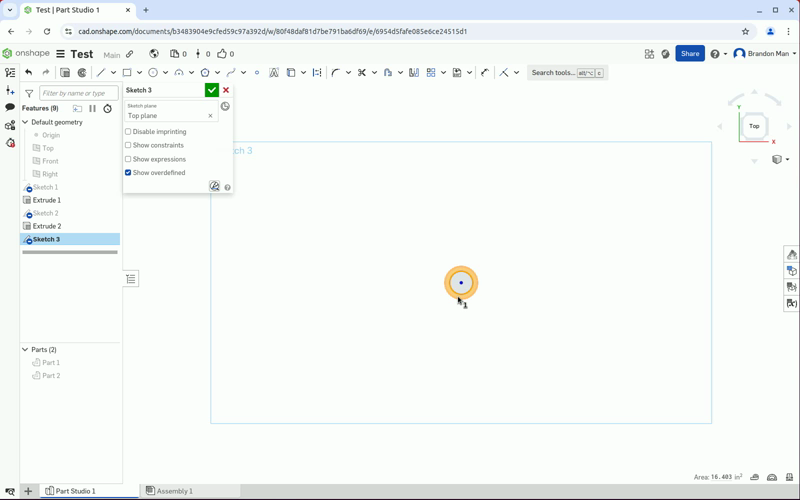
mouse_move(73, 352)
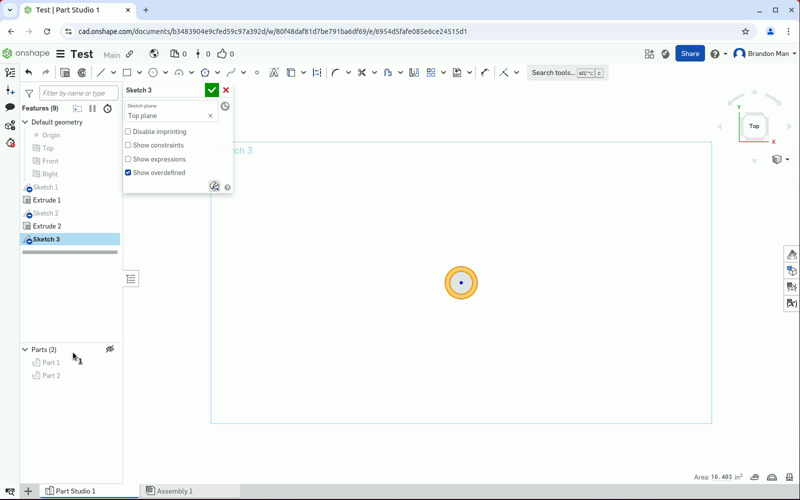
key(shift+y)
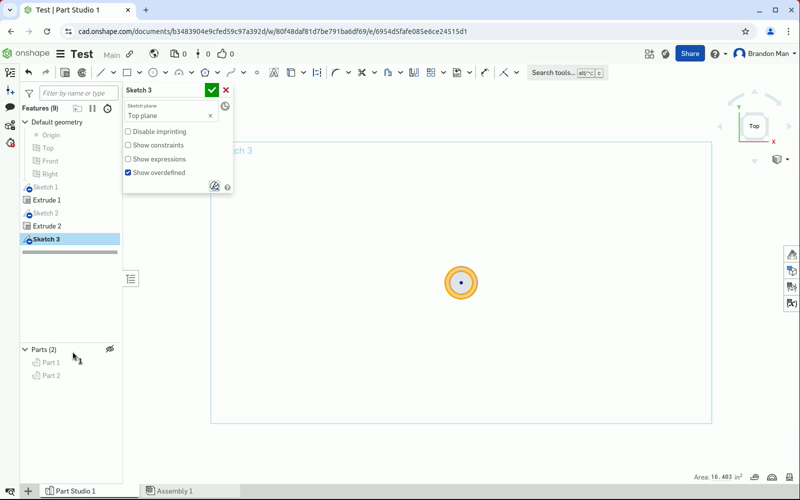
key(shift+e)
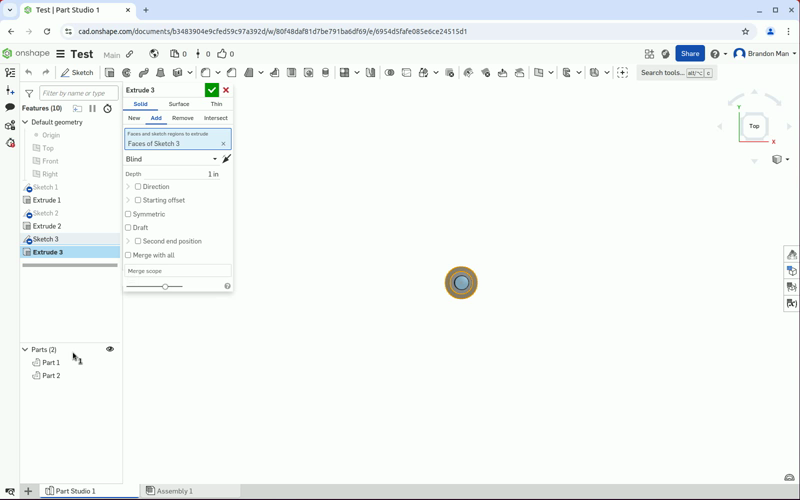
mouse_move(143, 106)
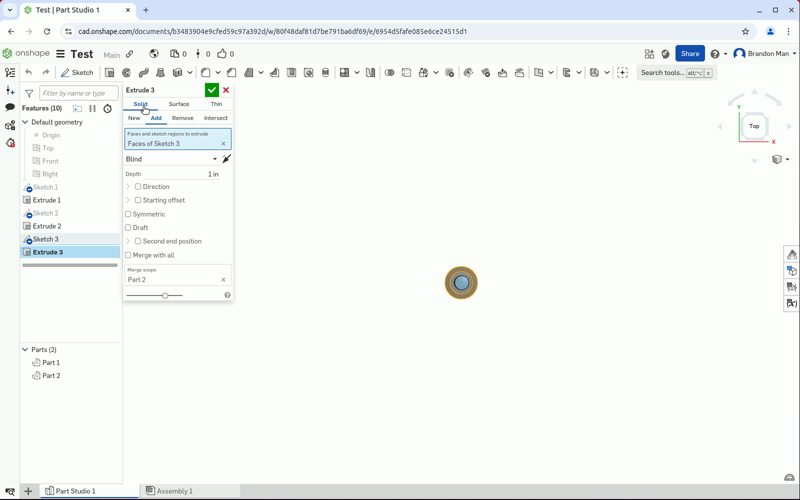
click(143, 106)
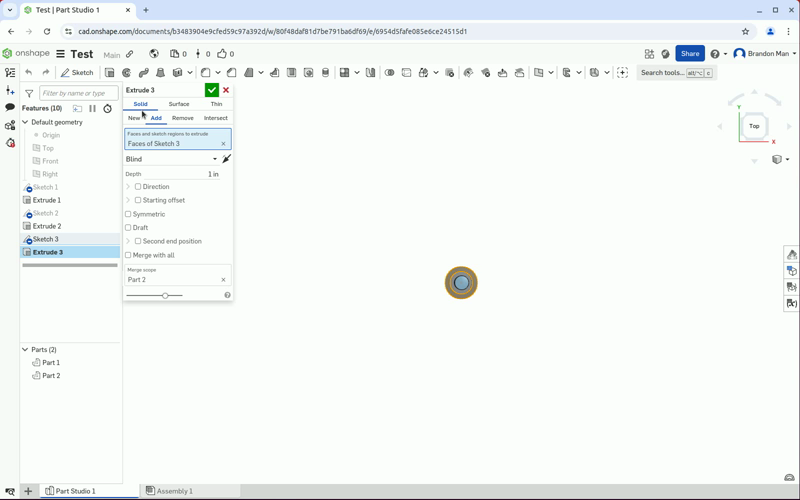
mouse_move(137, 120)
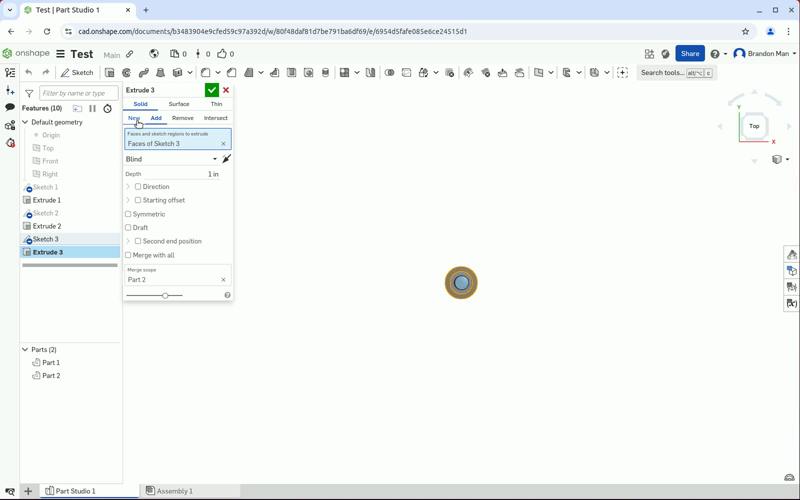
click(137, 120)
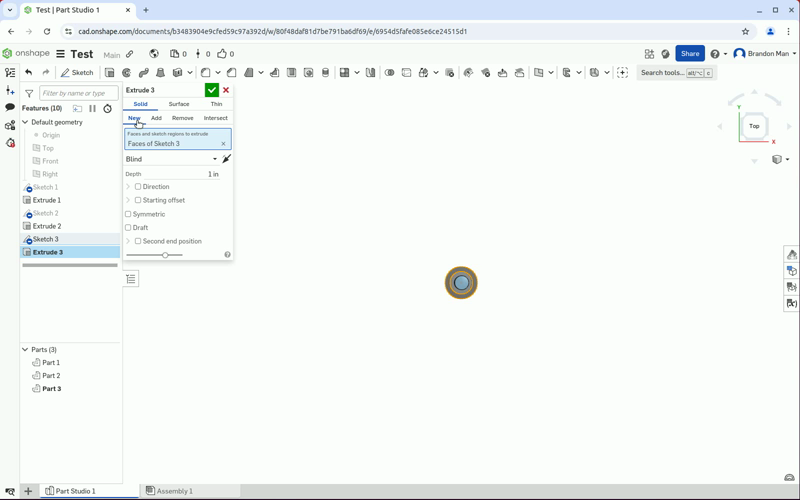
key(tab, 4)
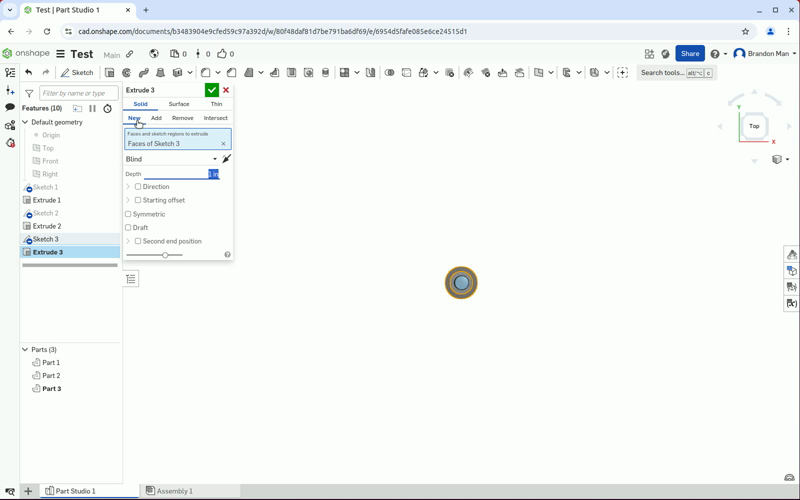
text(-1.685)
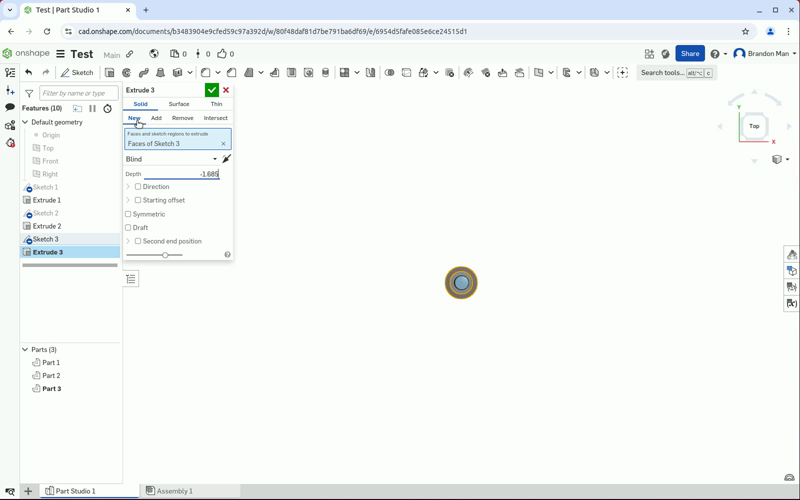
key(enter)
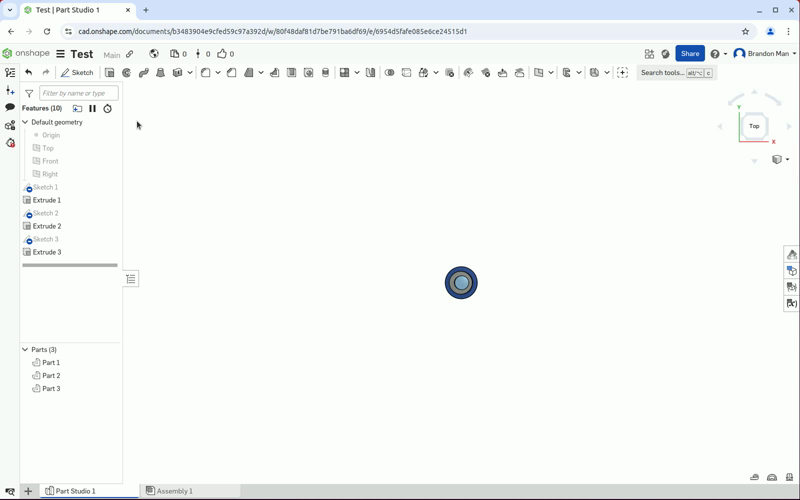
key(shift+h)
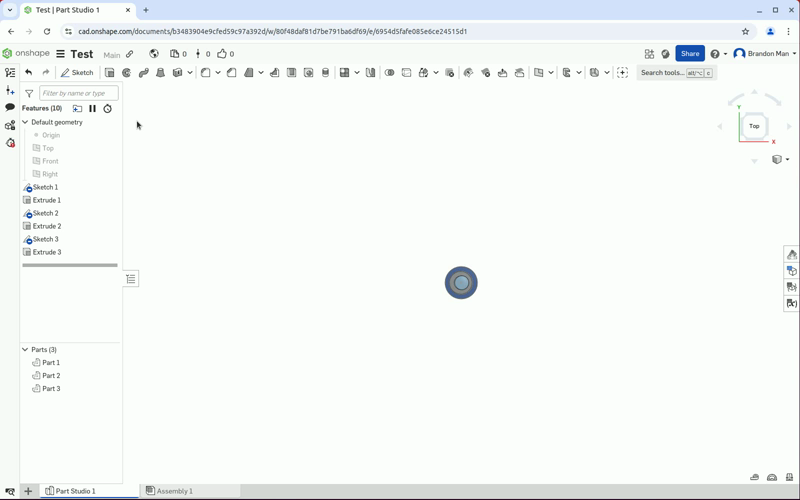
key(shift+h)
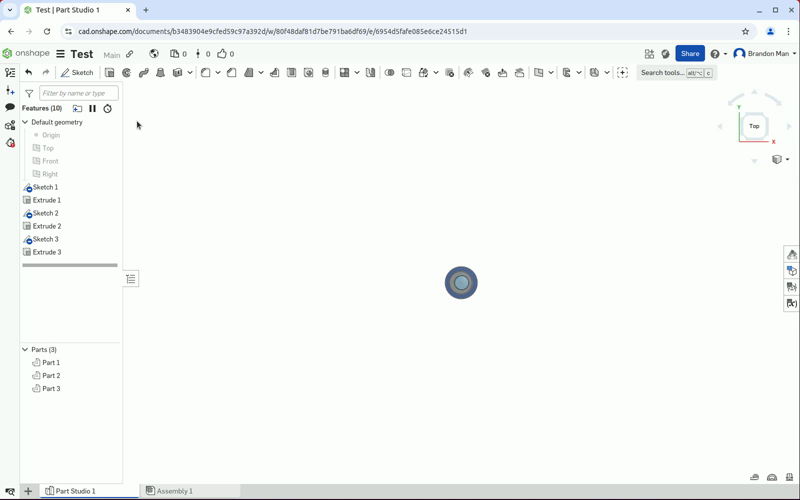
key(shift+7)
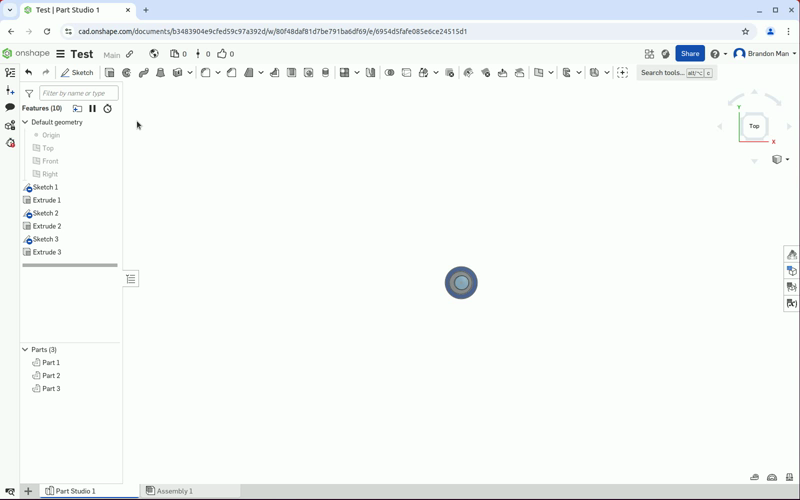
key(up, 3)
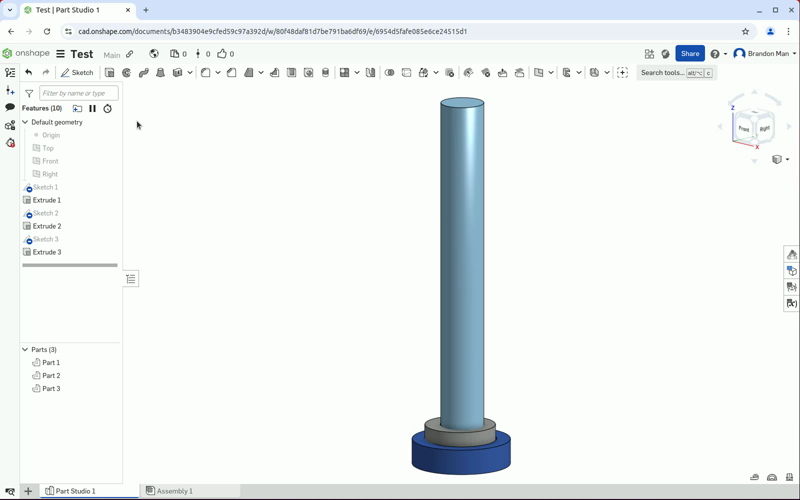
key(left, 3)
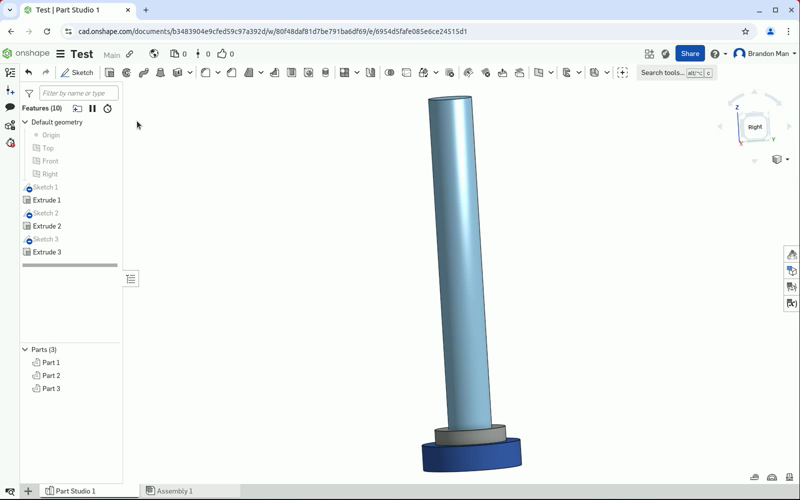
key(right, 3)
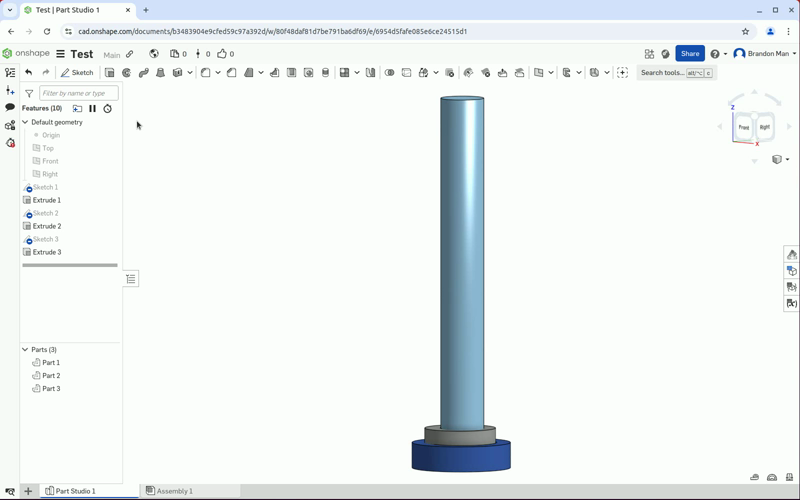
key(down, 3)
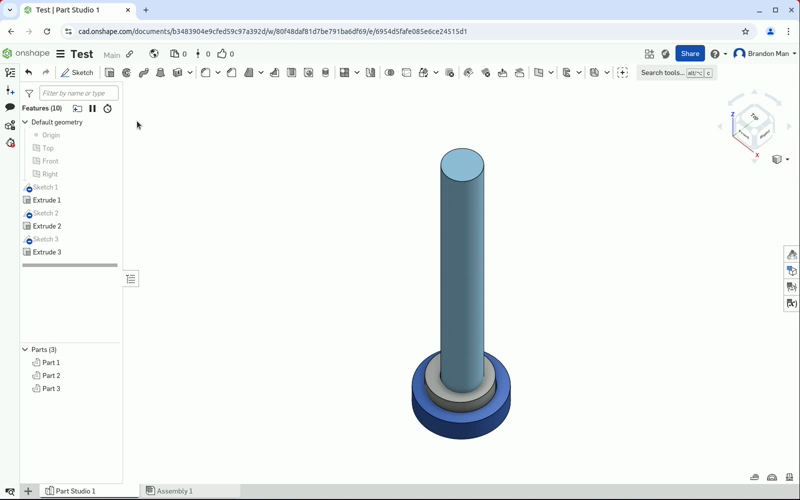
mouse_move(73, 189)
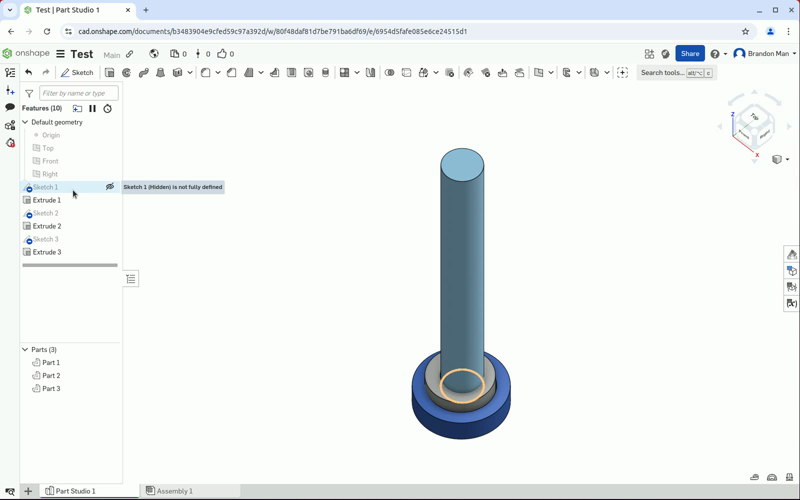
click(73, 189)